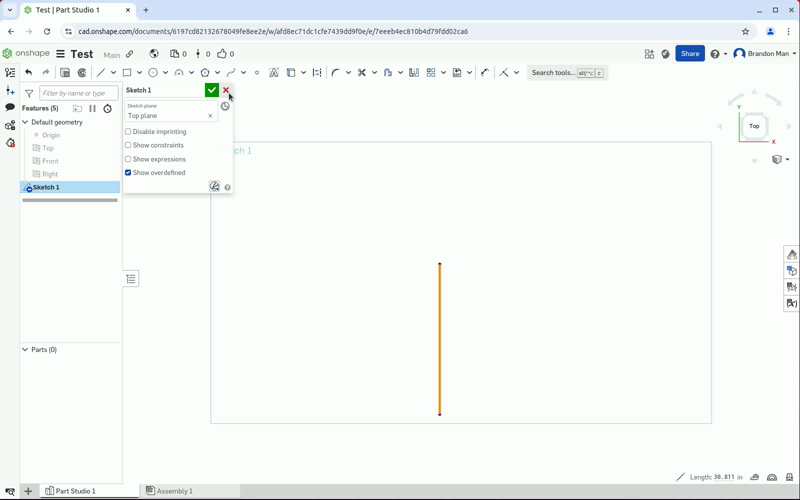
key(shift+h)
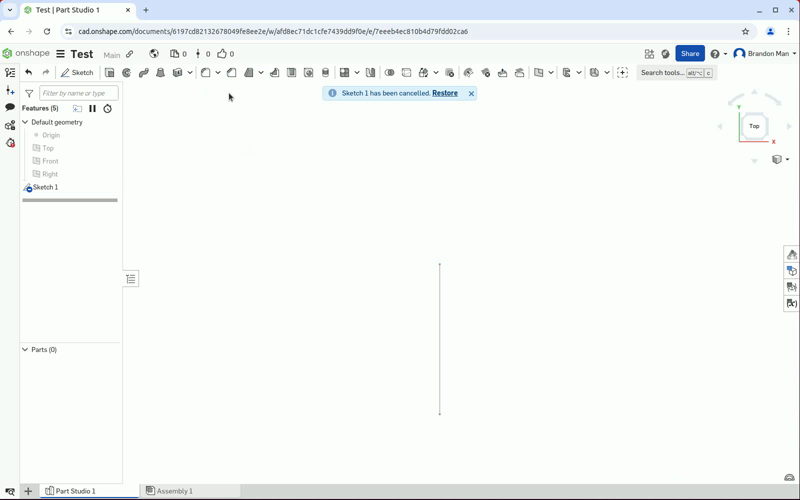
key(shift+s)
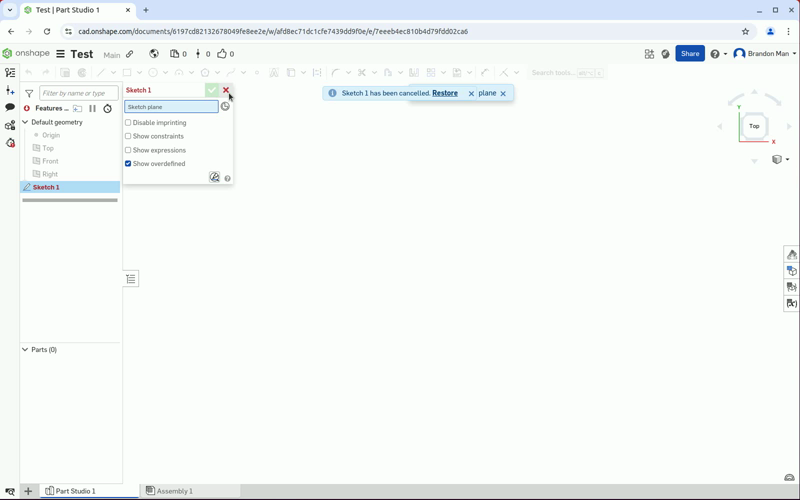
mouse_move(73, 150)
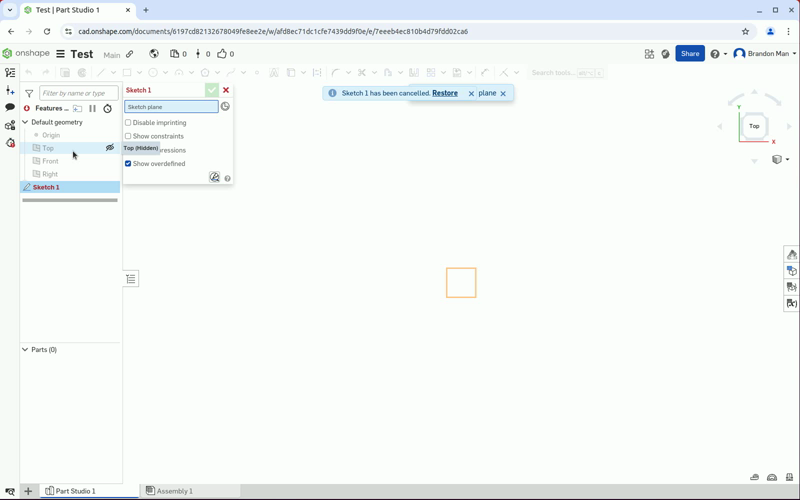
click(73, 150)
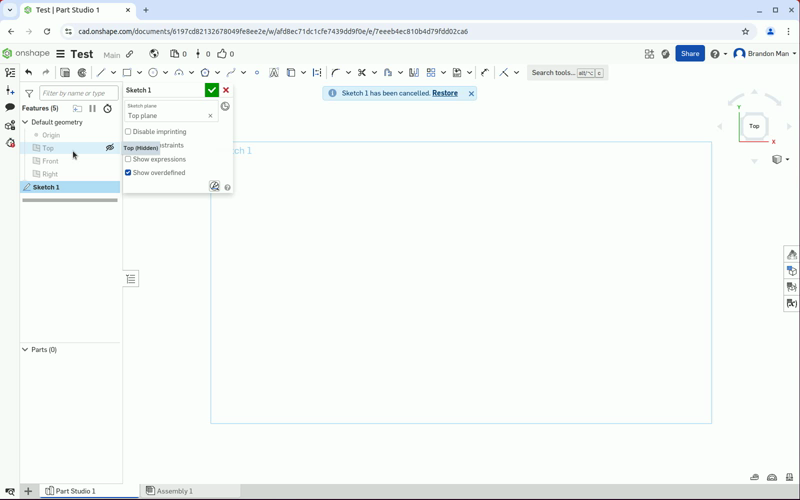
mouse_move(73, 352)
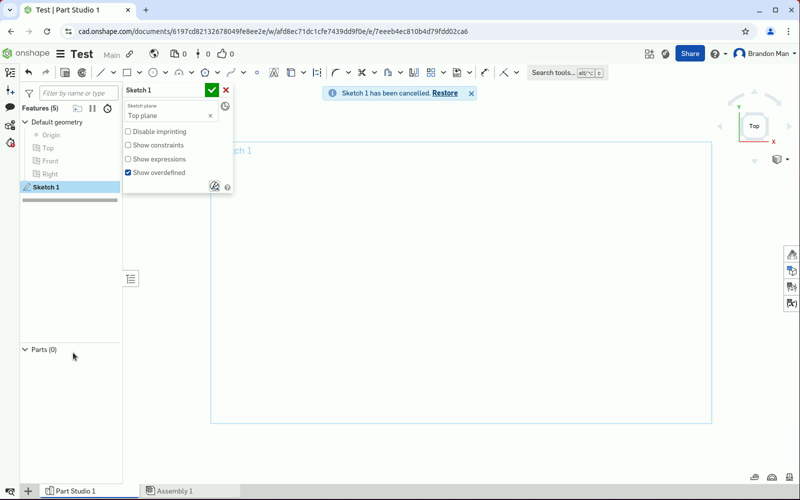
key(y)
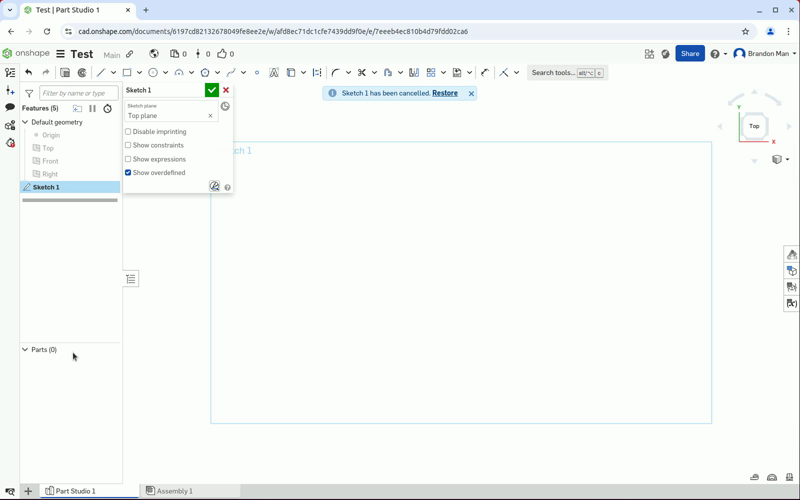
key(c)
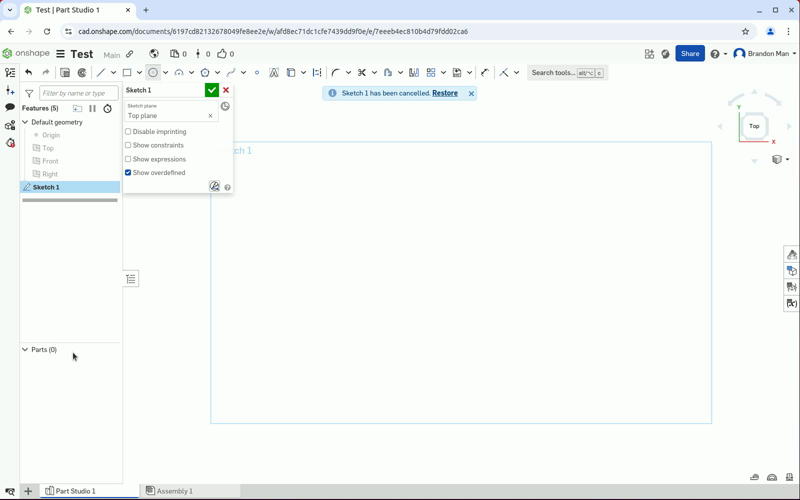
key_down(shift)
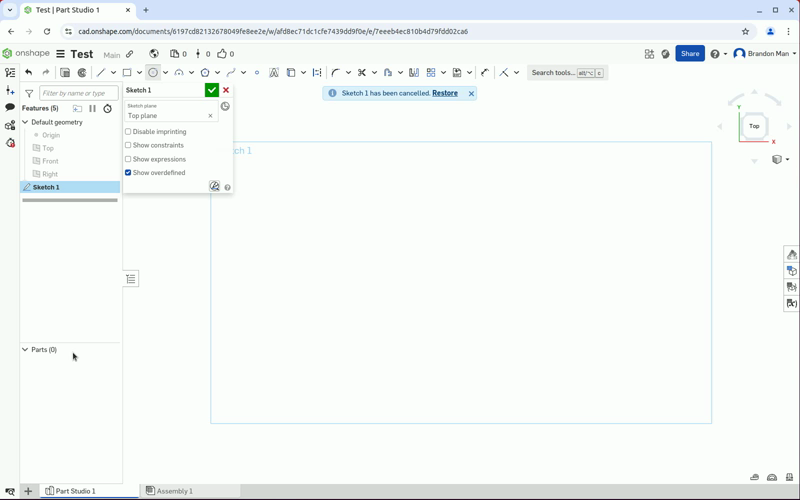
mouse_move(461, 282)
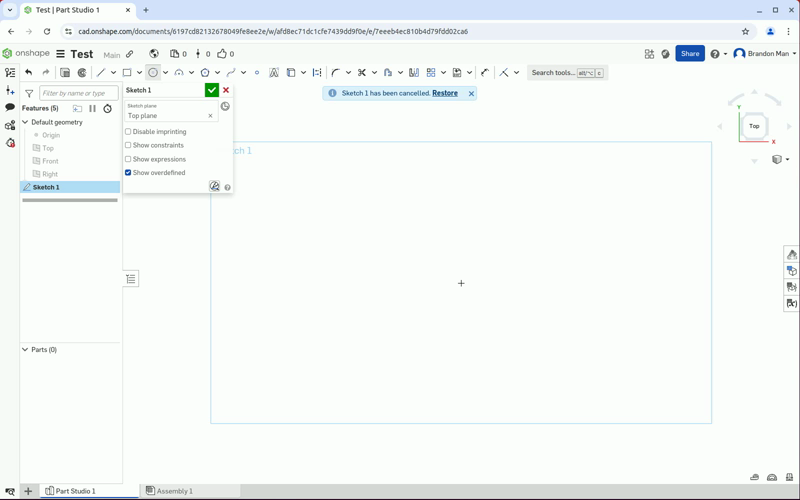
click(461, 282)
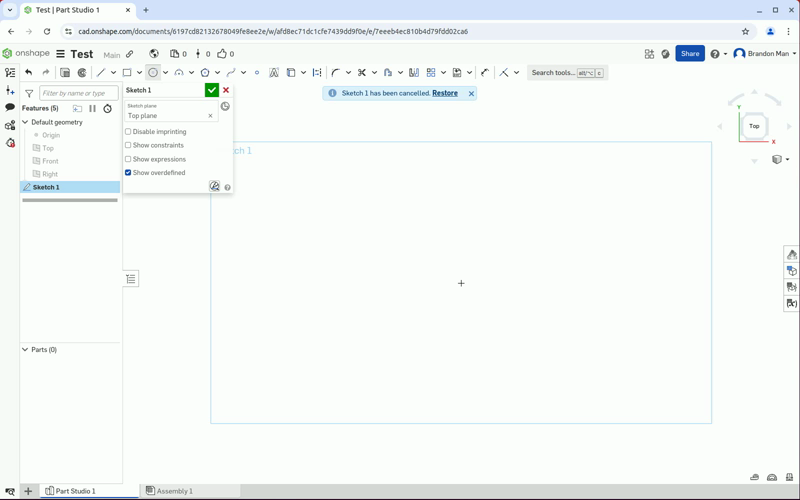
key_up(shift)
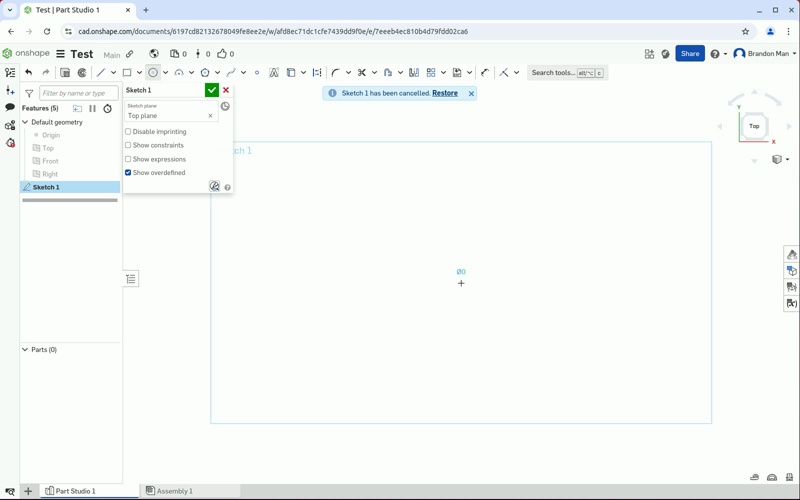
mouse_move(463, 282)
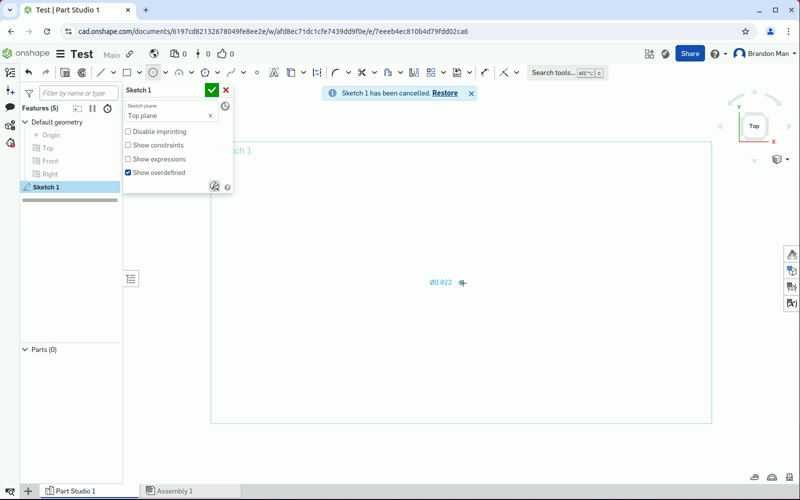
scroll(6)
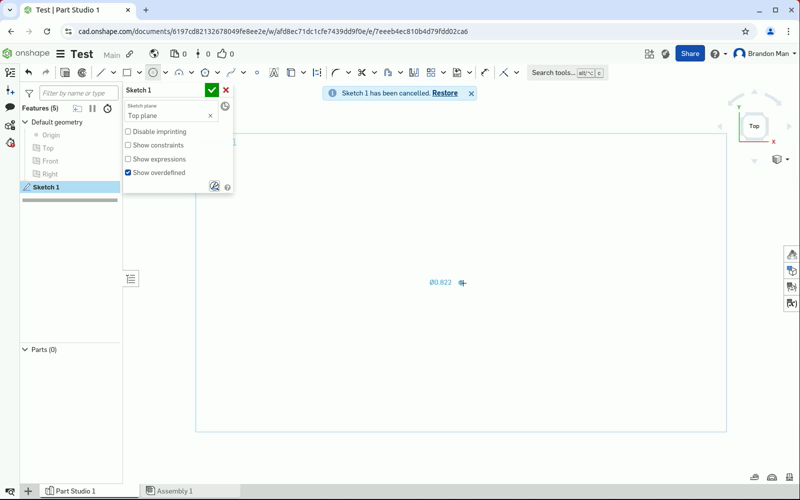
scroll(6)
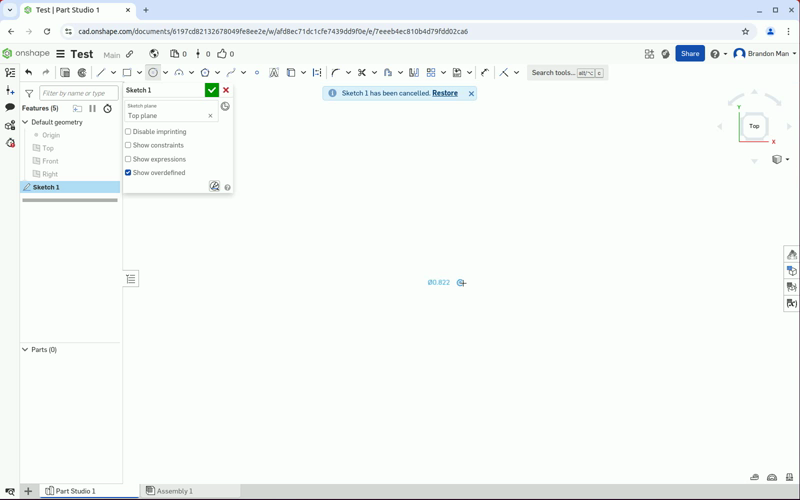
scroll(6)
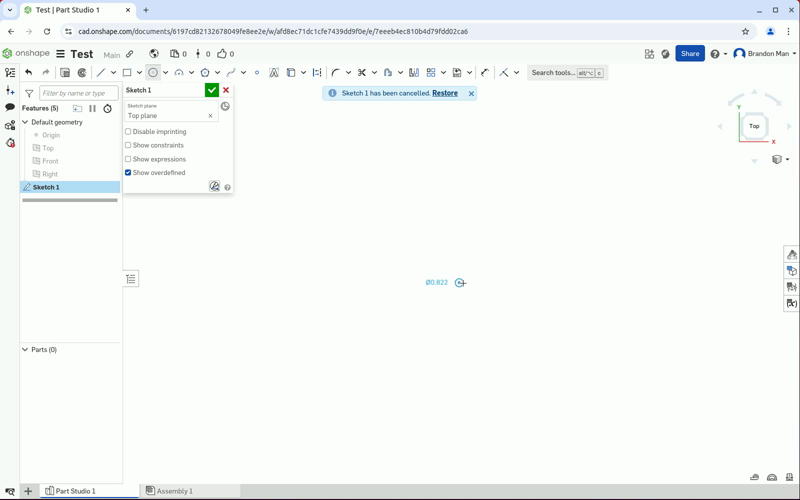
scroll(6)
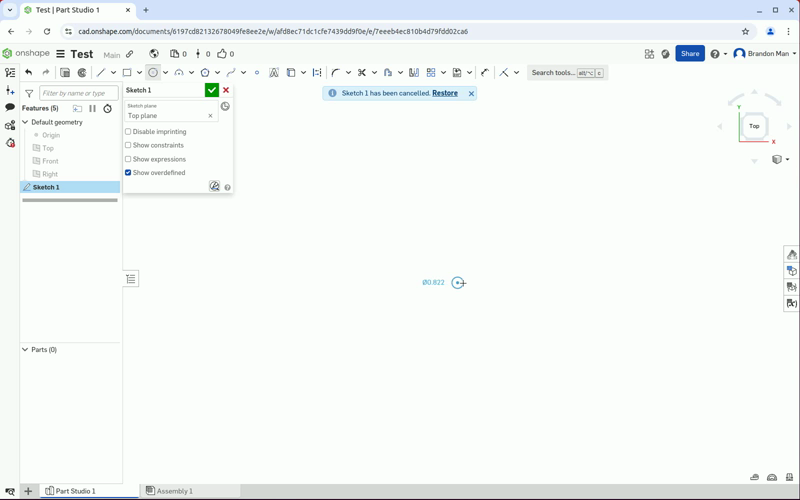
scroll(6)
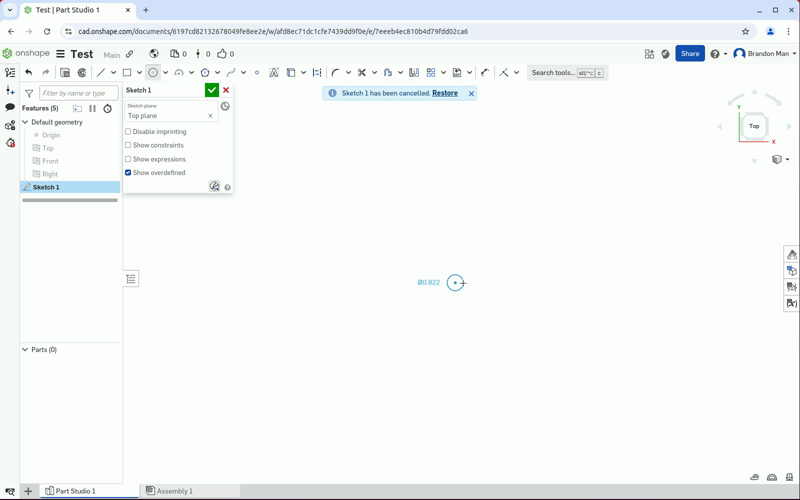
scroll(6)
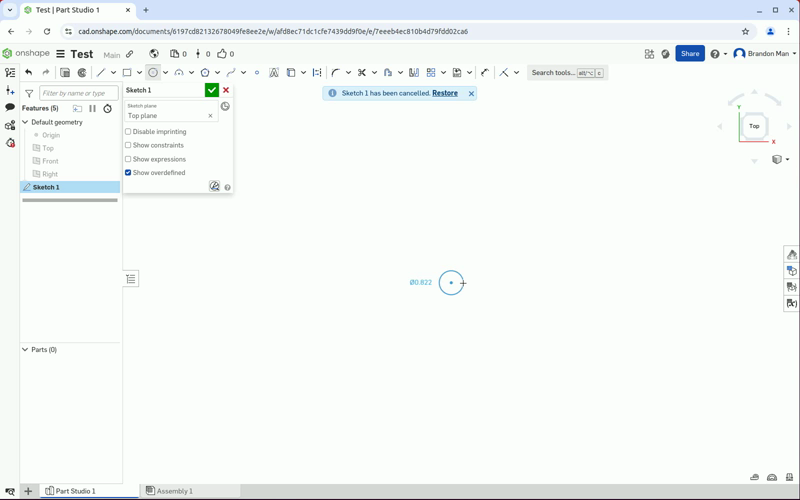
scroll(6)
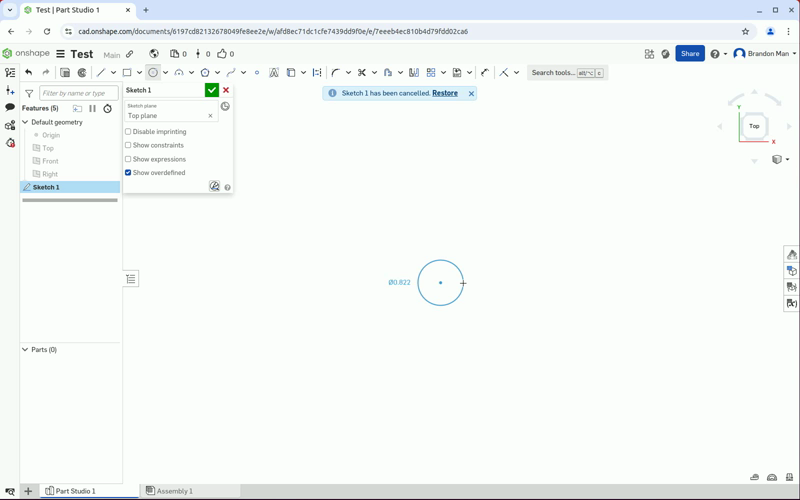
click(463, 282)
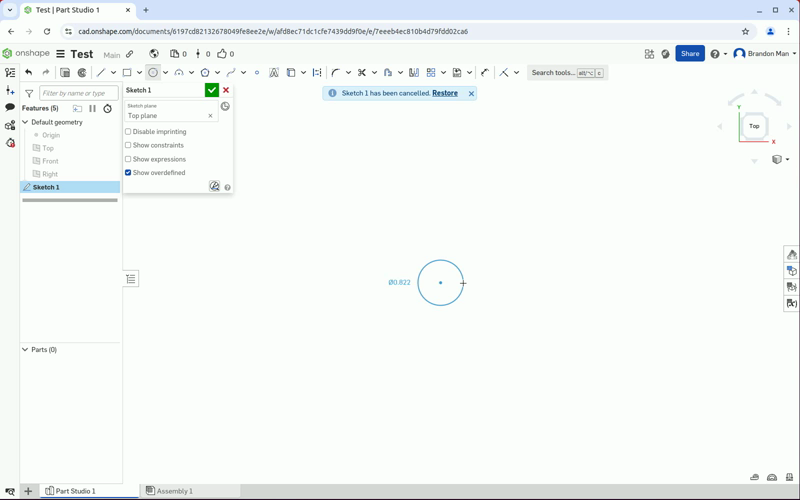
scroll(-6)
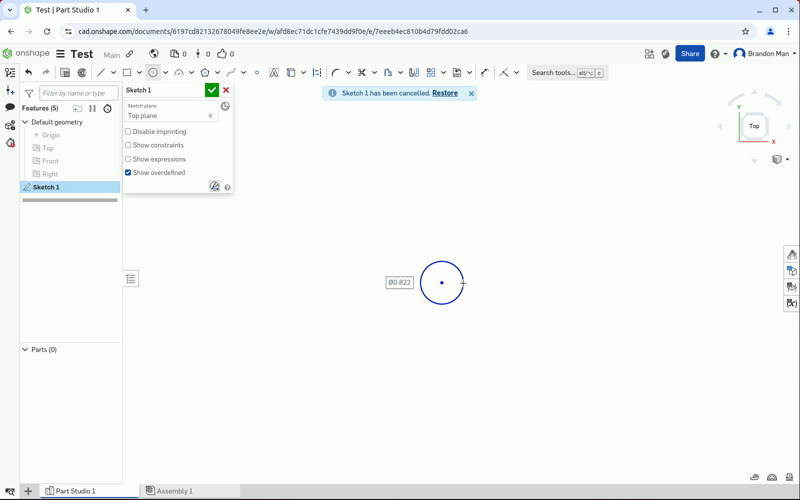
scroll(-6)
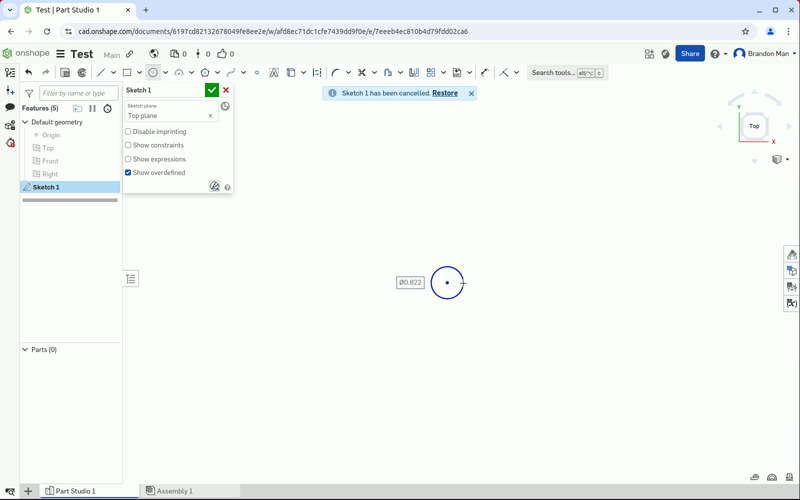
scroll(-6)
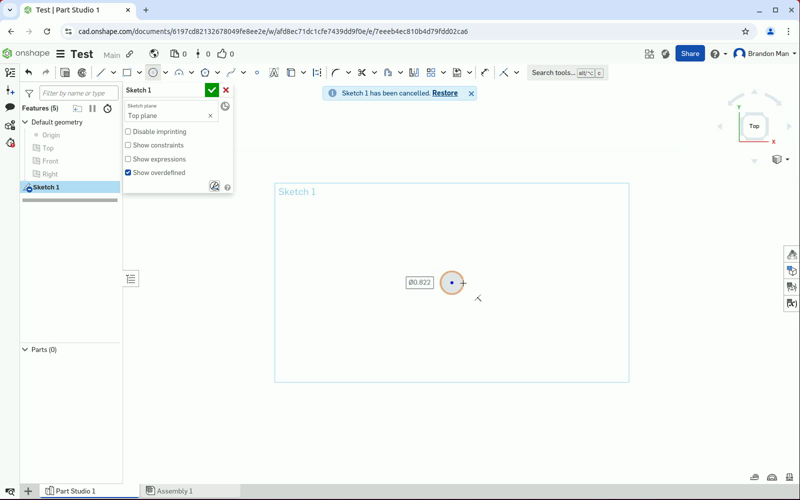
scroll(-6)
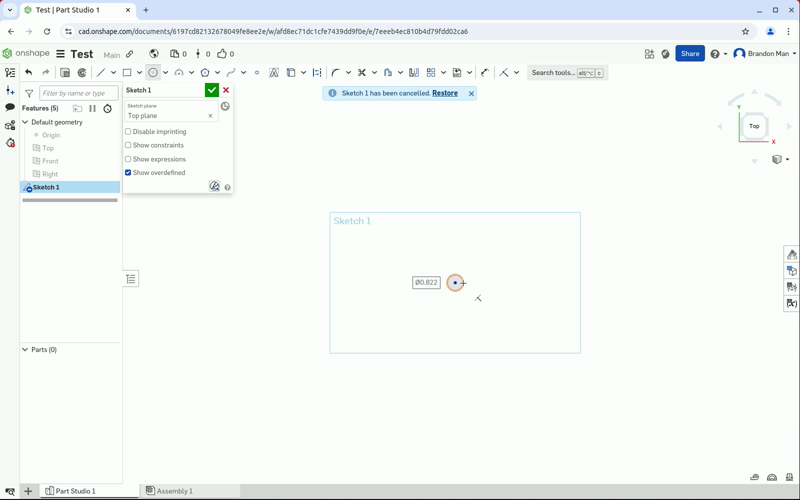
scroll(-6)
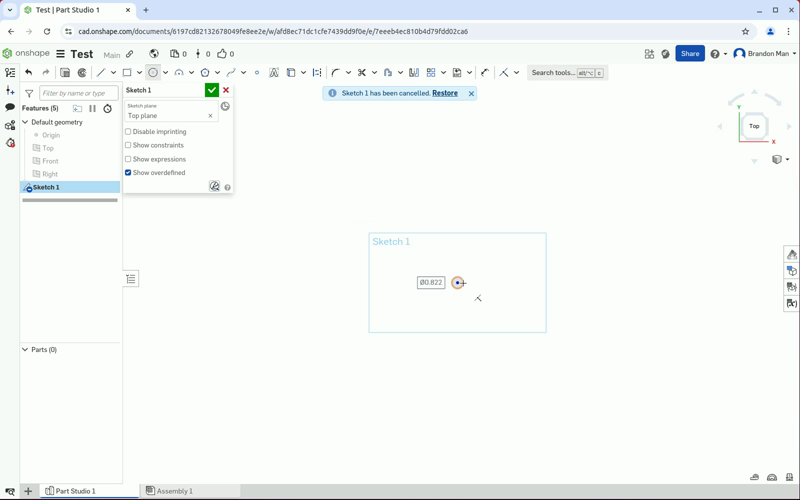
scroll(-6)
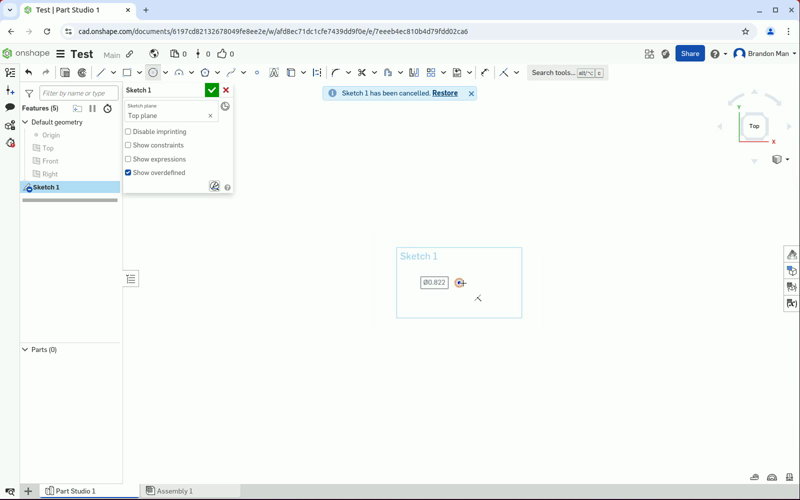
scroll(-6)
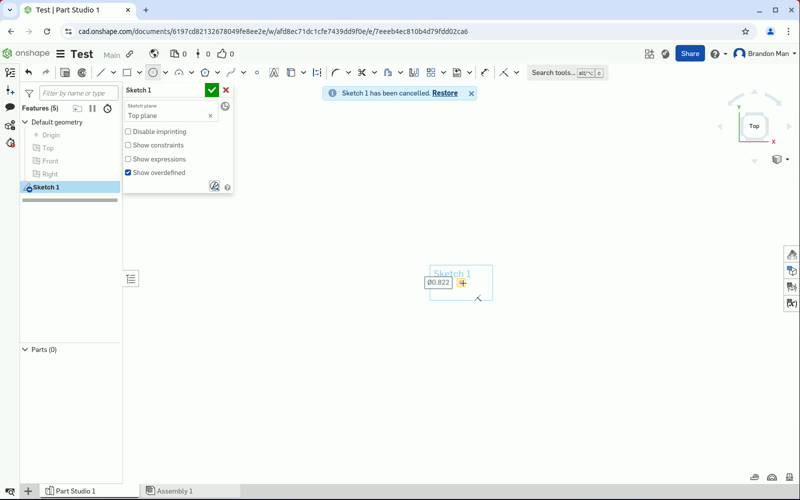
key(esc)
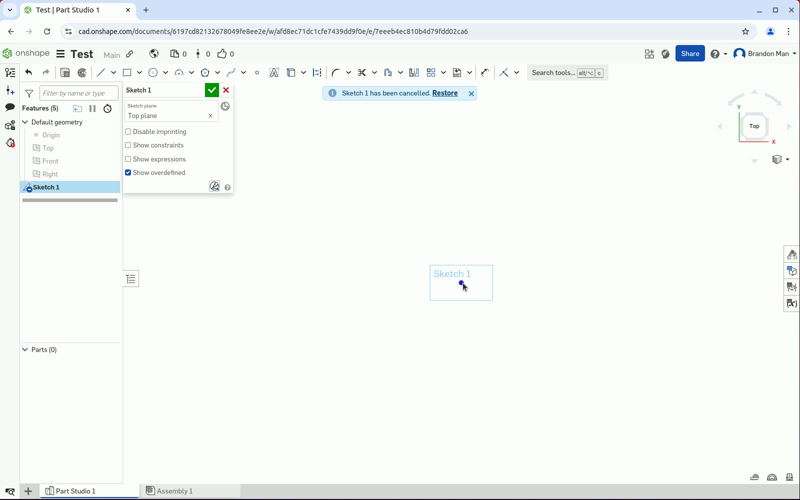
mouse_move(462, 282)
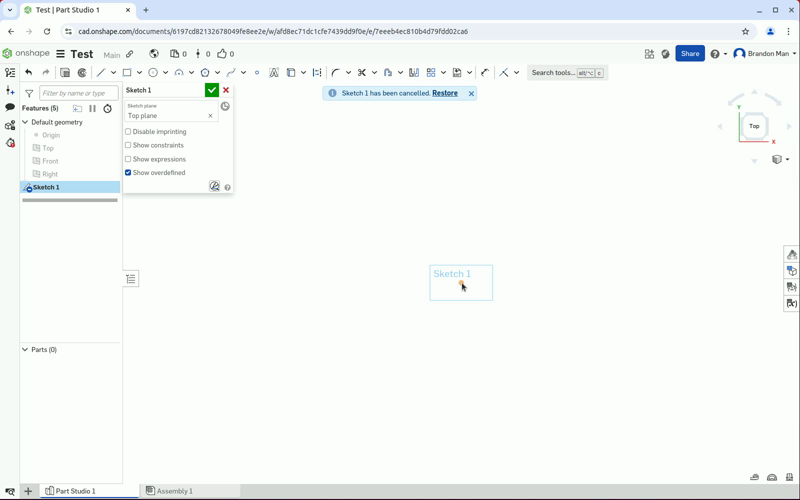
scroll(6)
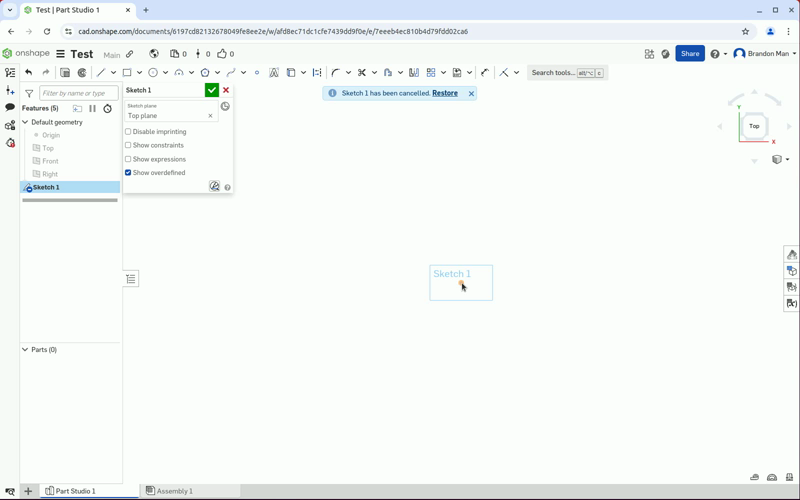
scroll(6)
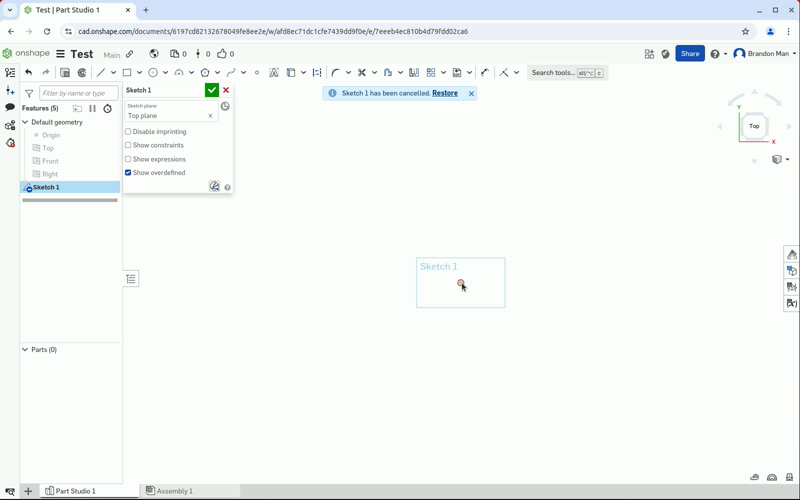
scroll(6)
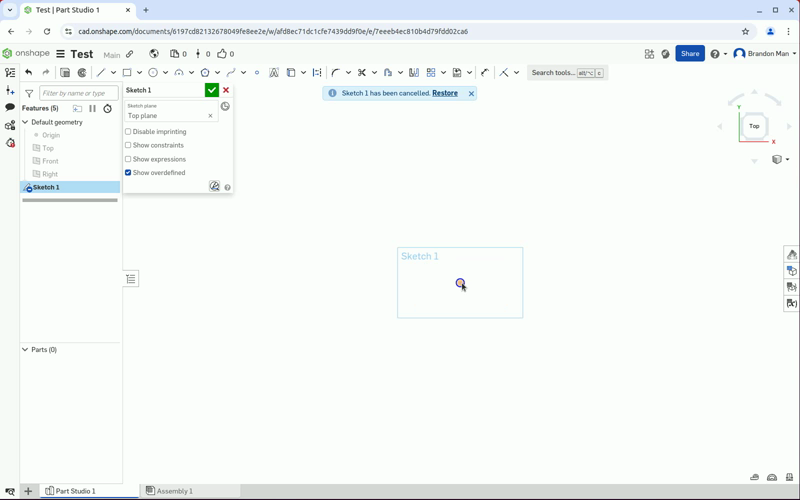
scroll(6)
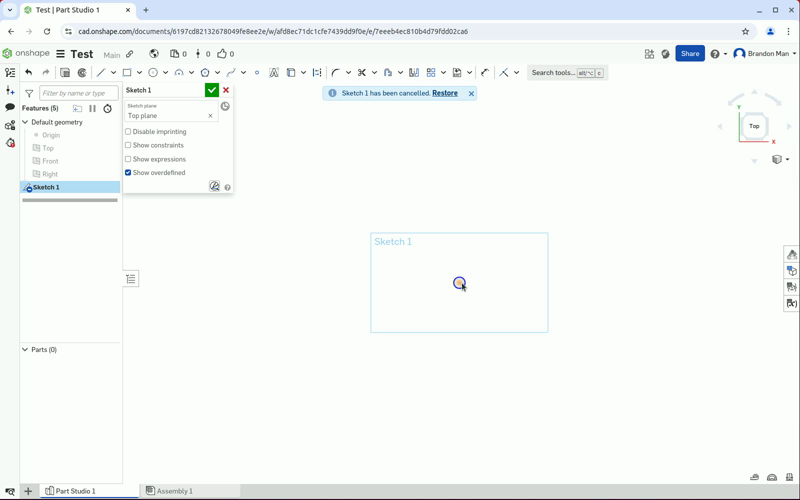
scroll(6)
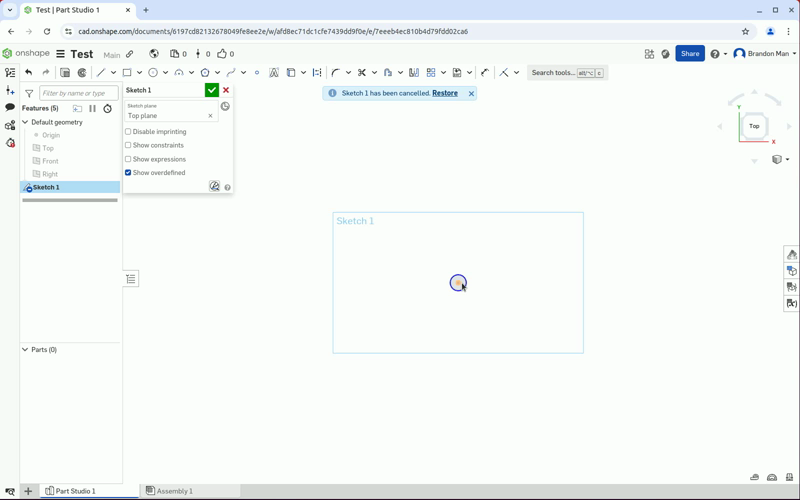
scroll(6)
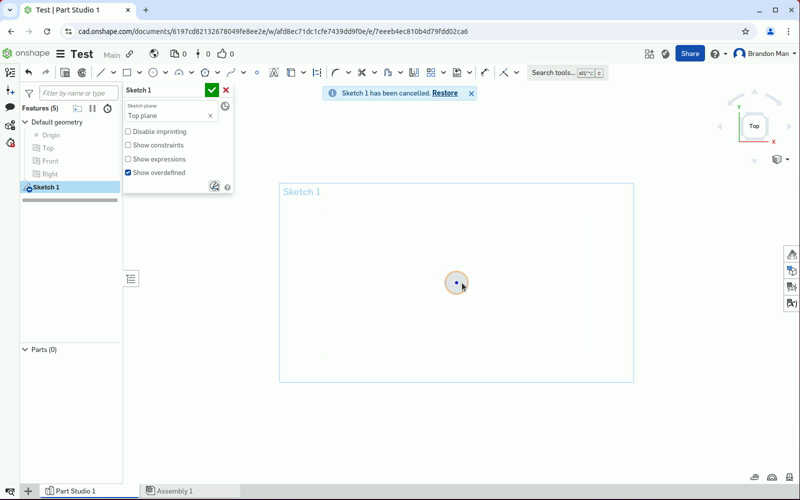
scroll(6)
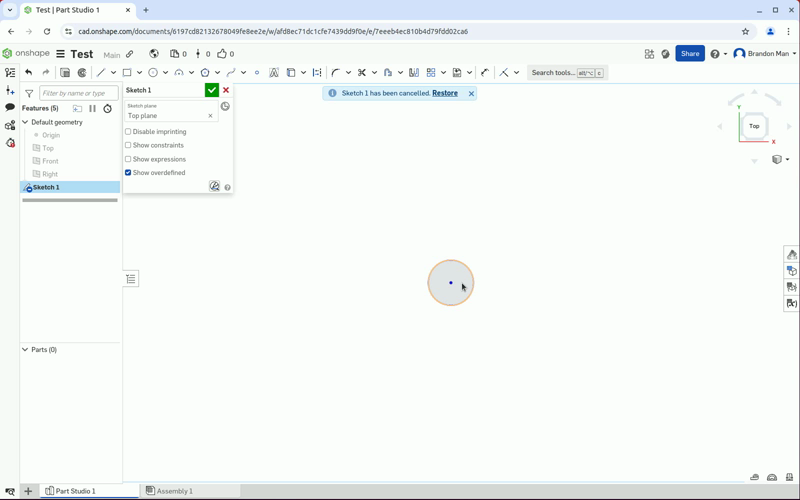
click(462, 282)
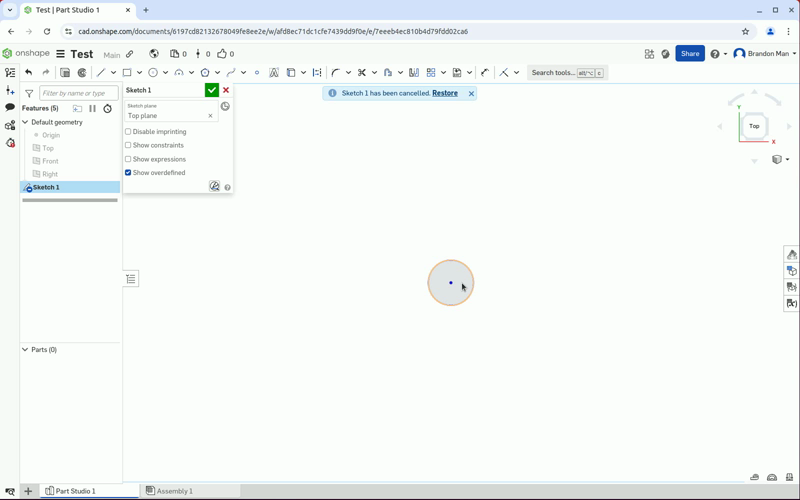
scroll(-6)
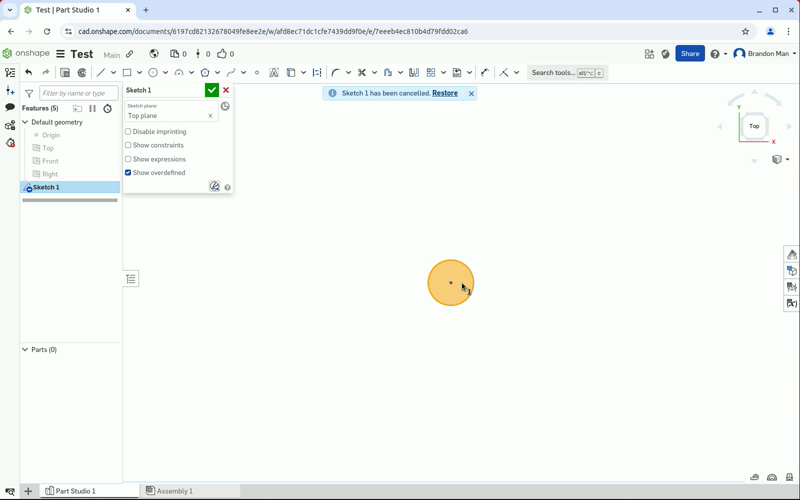
scroll(-6)
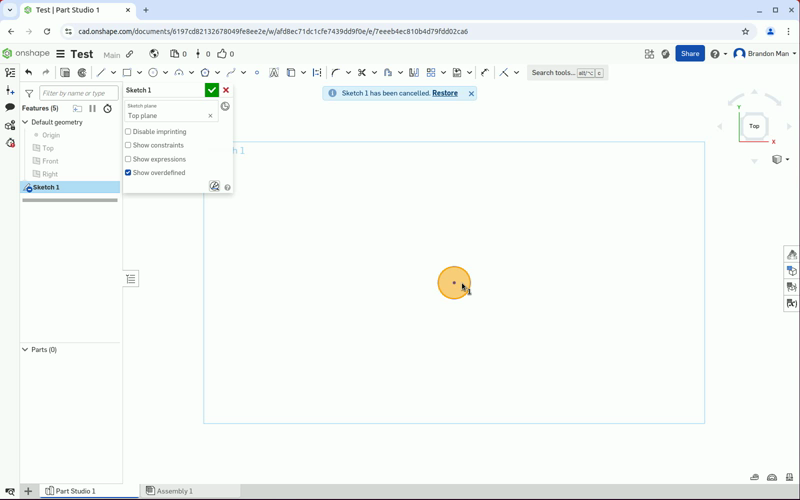
scroll(-6)
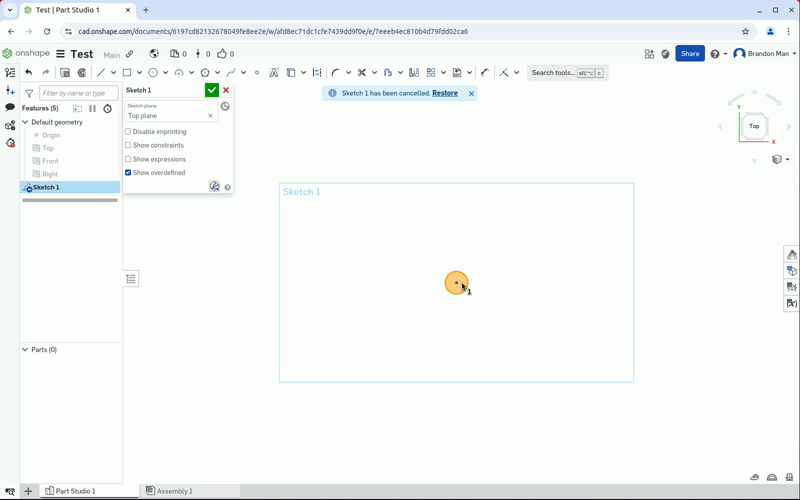
scroll(-6)
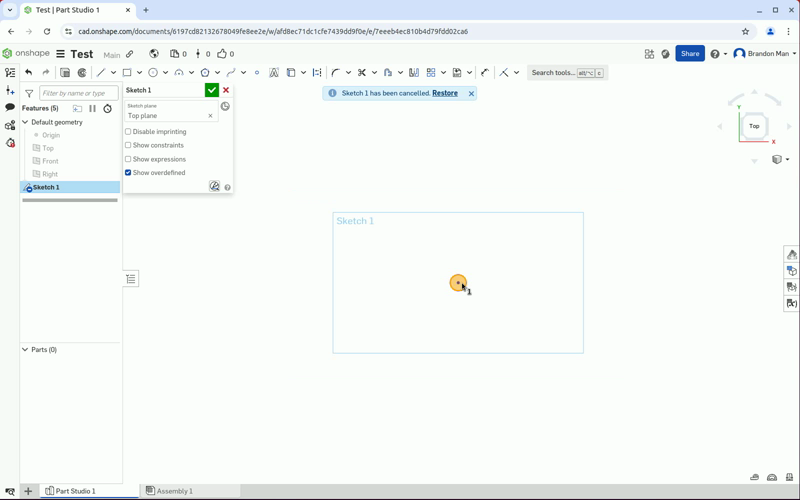
scroll(-6)
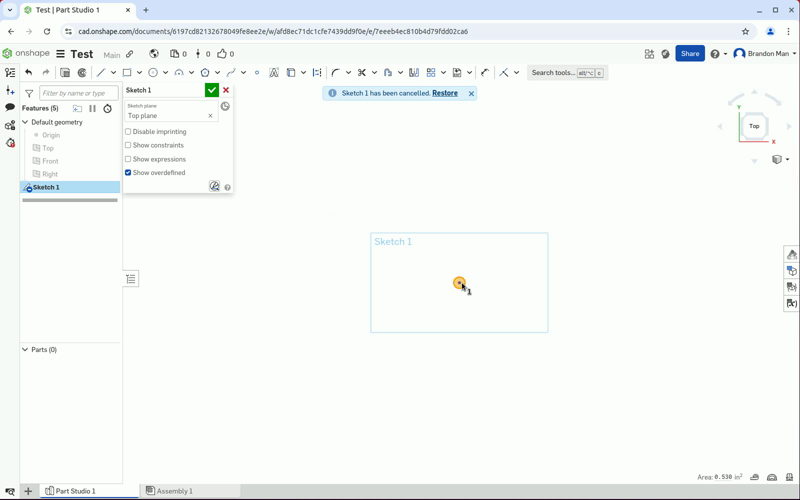
scroll(-6)
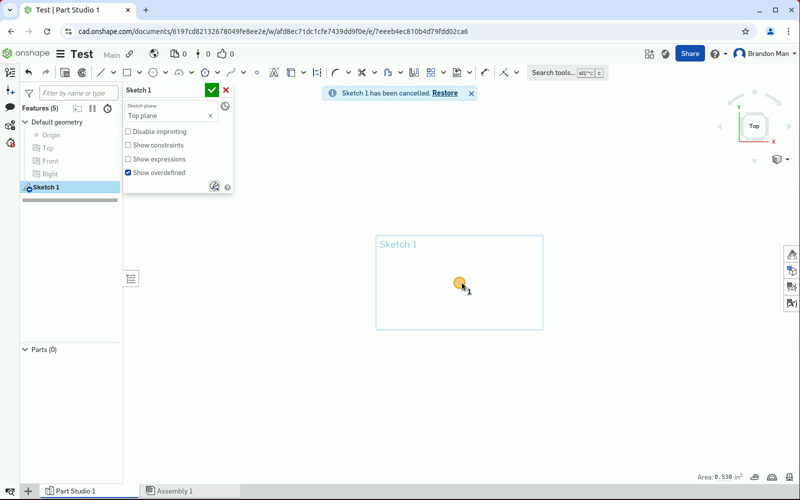
scroll(-6)
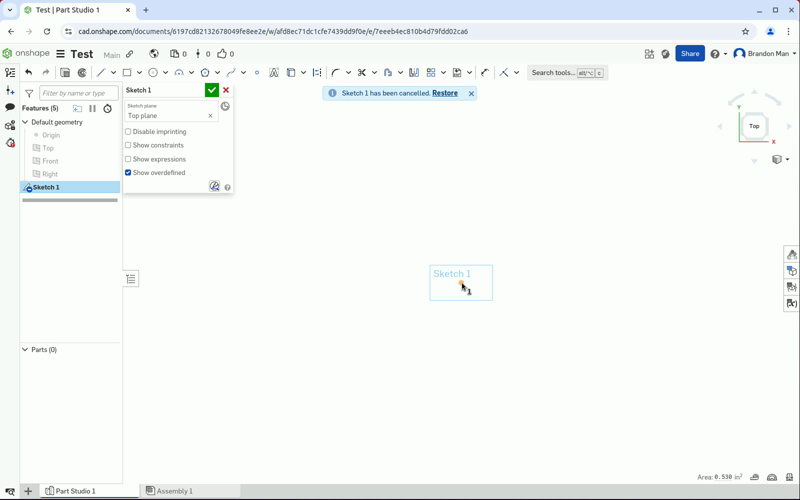
mouse_move(73, 352)
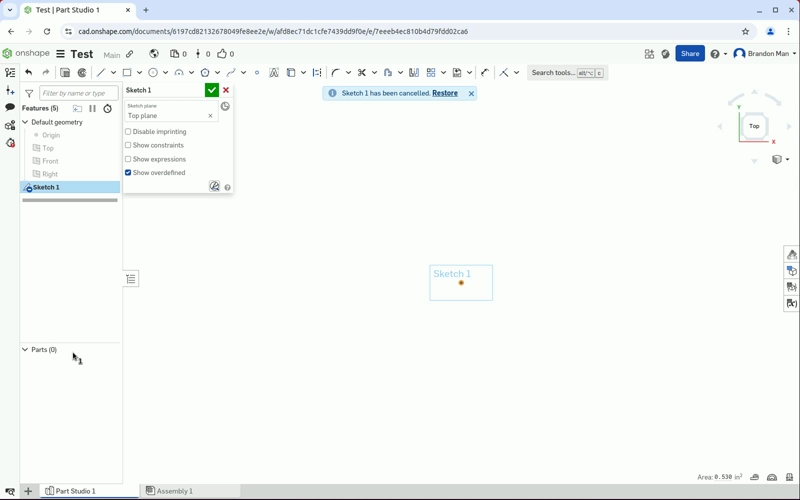
key(shift+y)
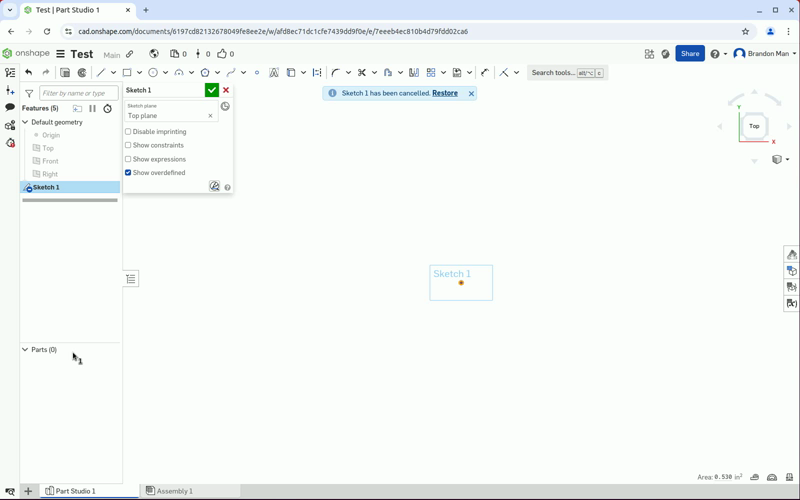
key(shift+e)
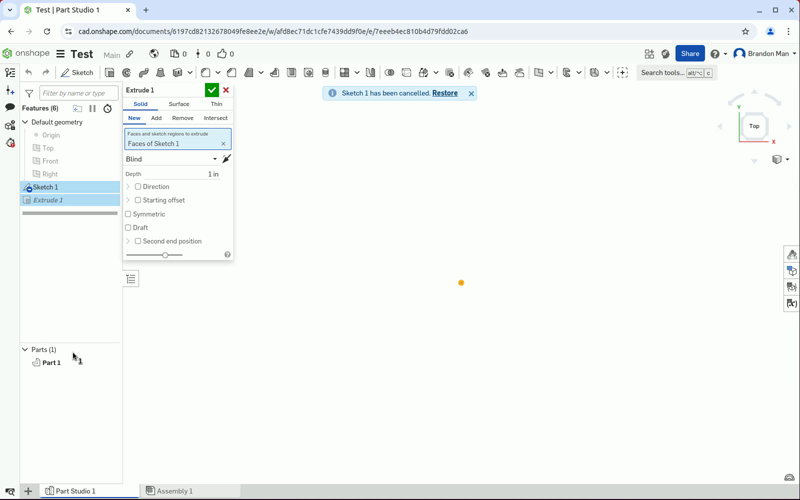
mouse_move(143, 106)
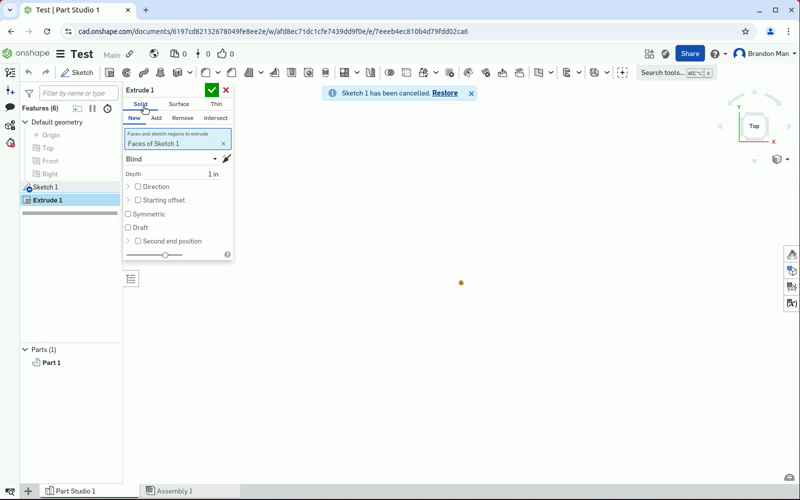
click(143, 106)
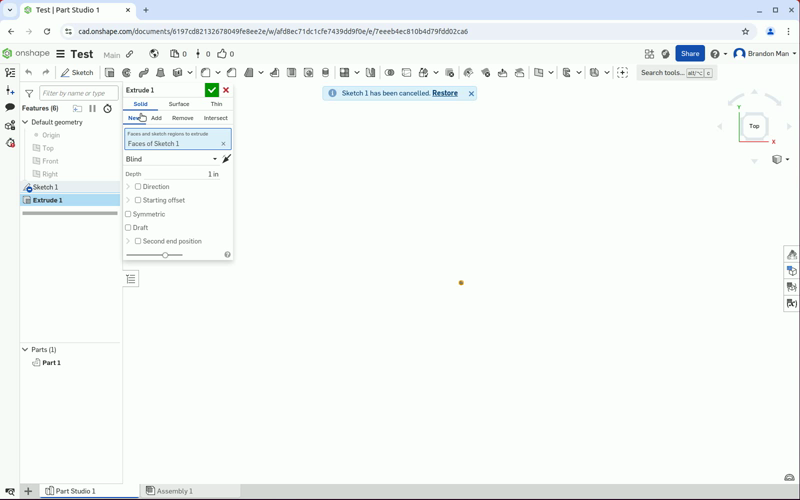
mouse_move(137, 120)
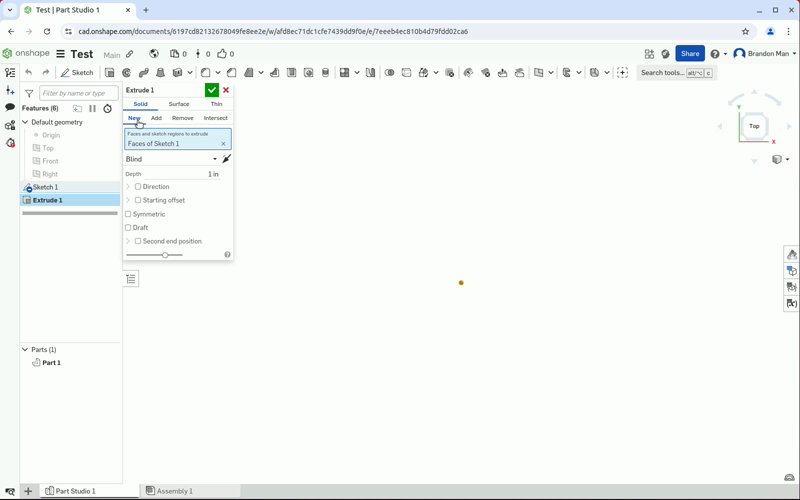
click(137, 120)
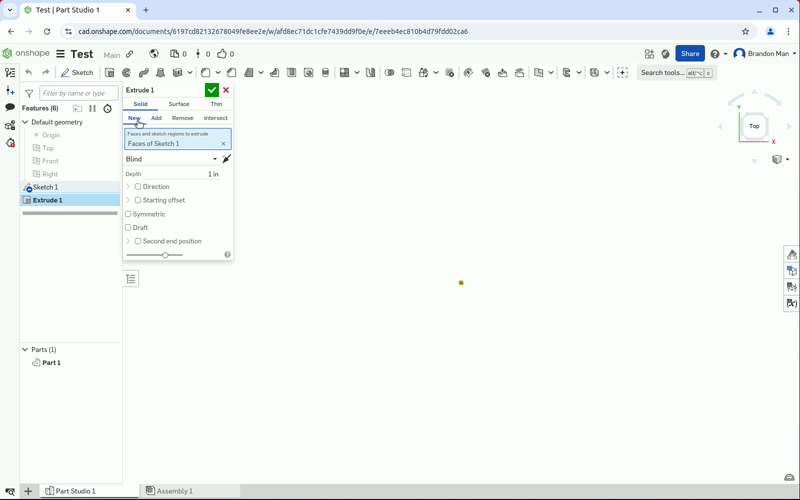
key(tab, 4)
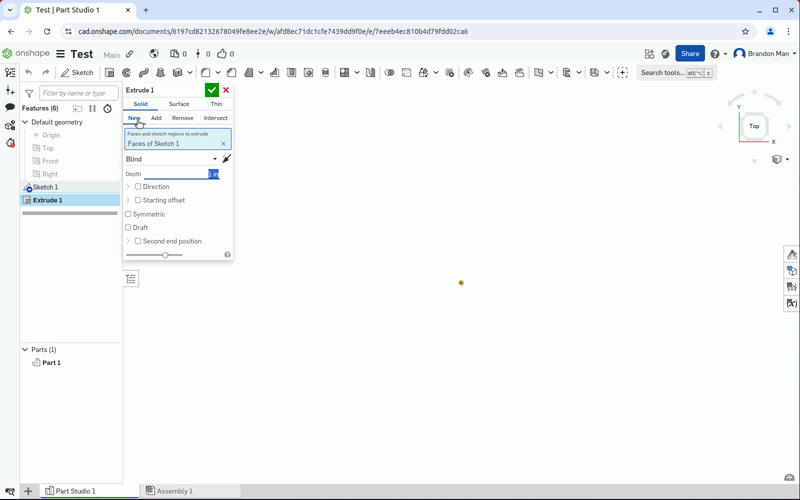
text(-19.979)
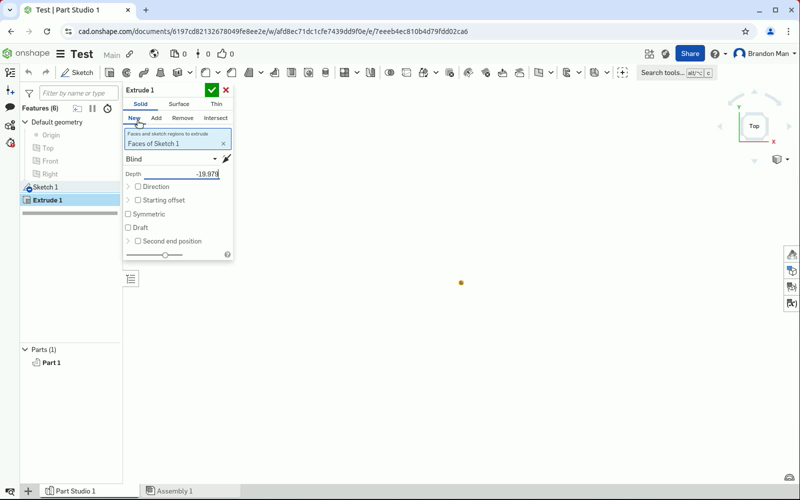
key(enter)
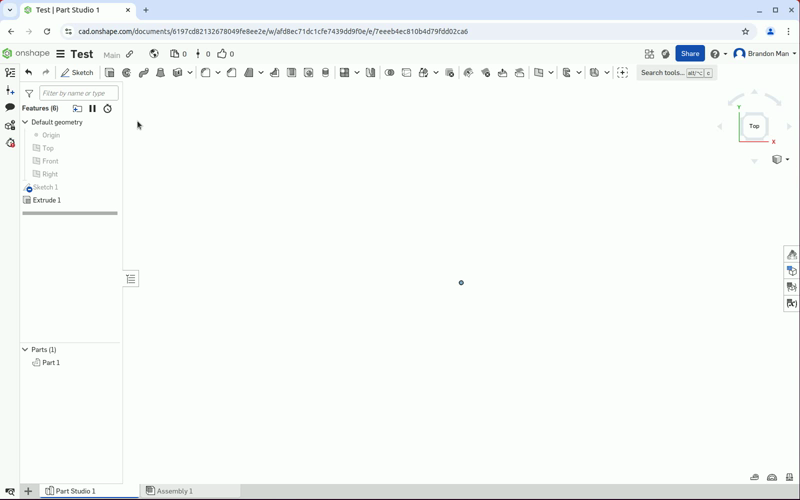
key(shift+h)
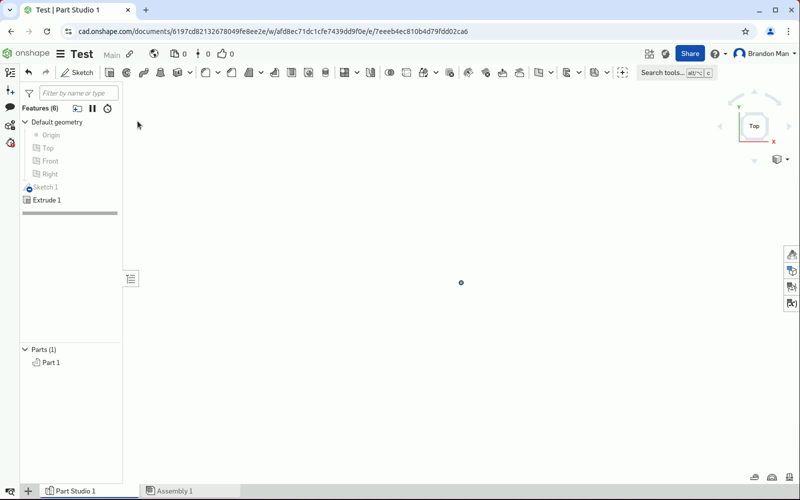
key(shift+h)
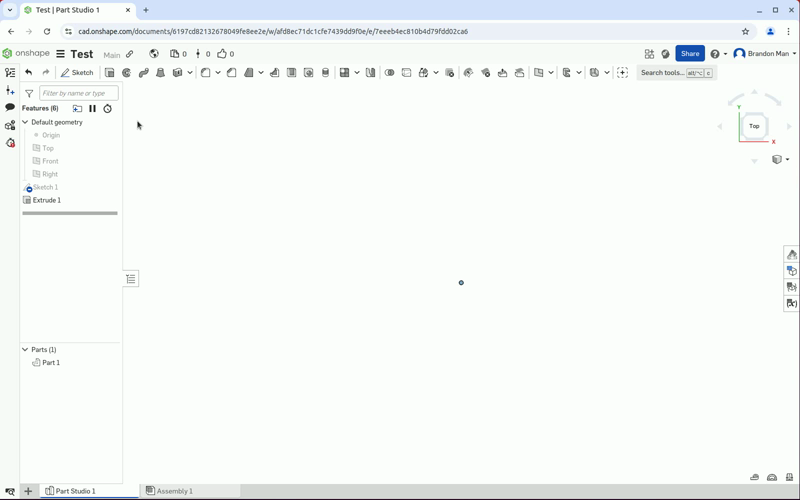
mouse_move(73, 189)
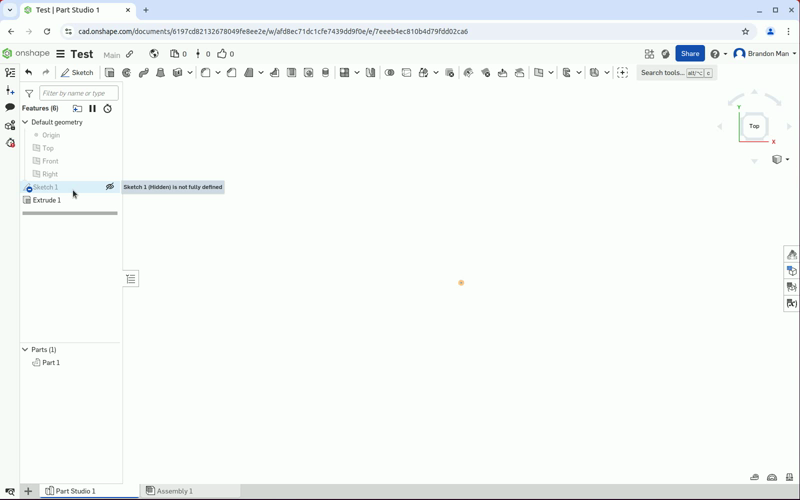
click(73, 189)
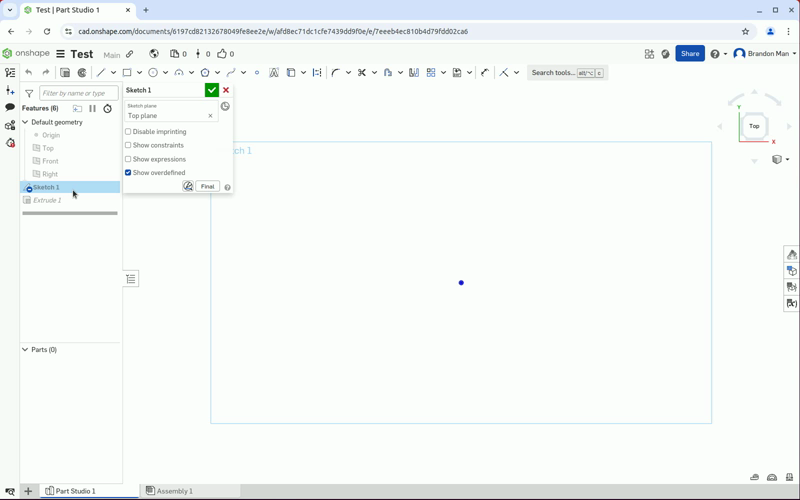
mouse_move(229, 92)
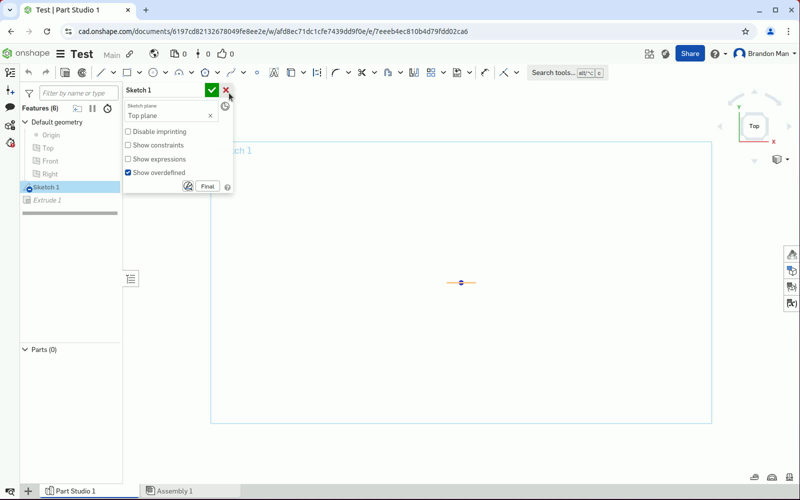
click(229, 92)
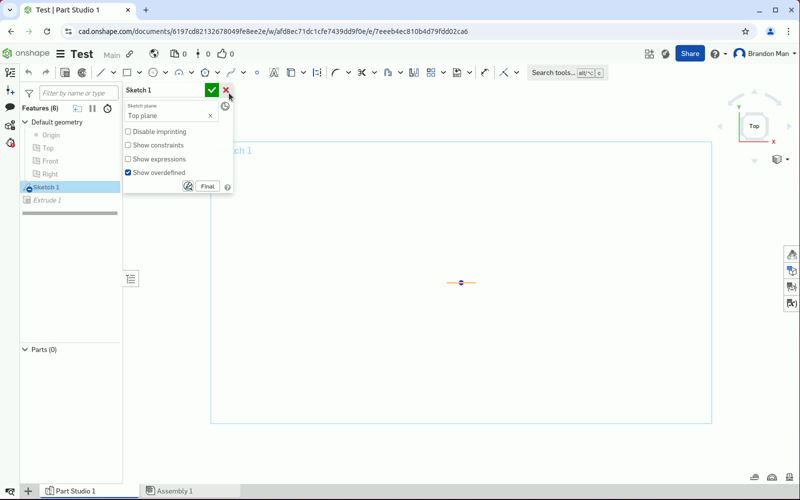
key(shift+s)
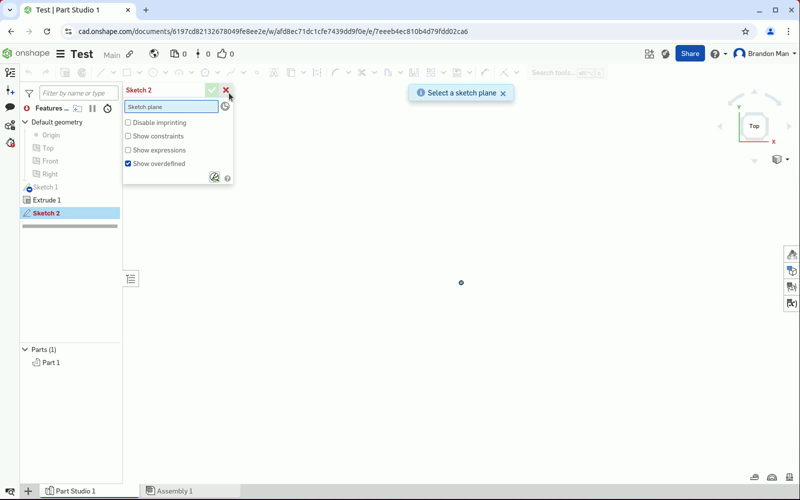
mouse_move(73, 150)
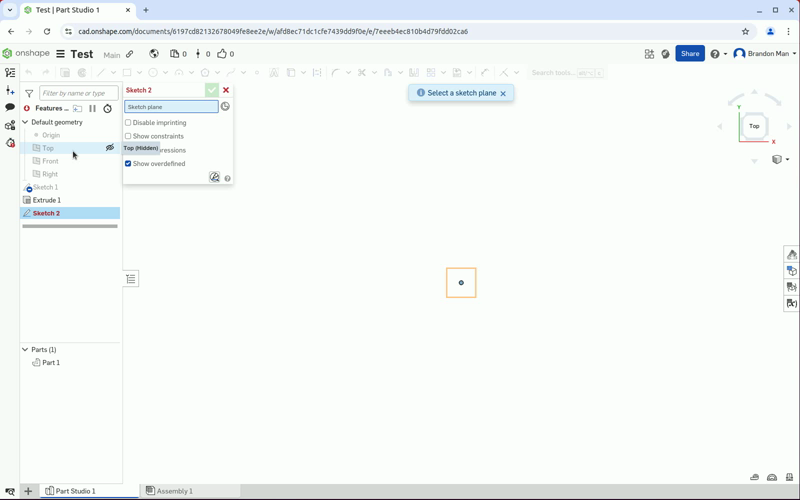
click(73, 150)
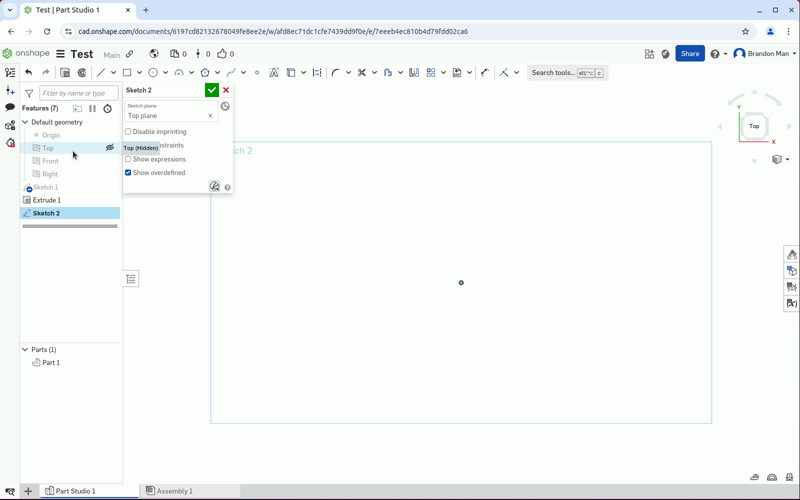
mouse_move(73, 352)
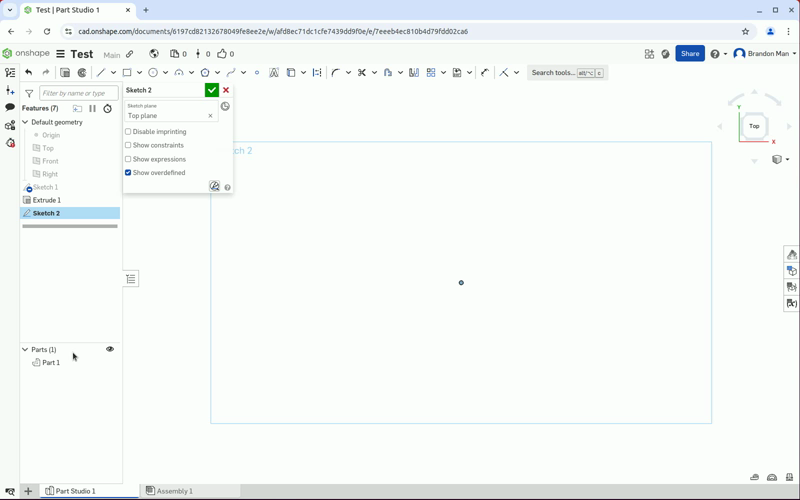
key(y)
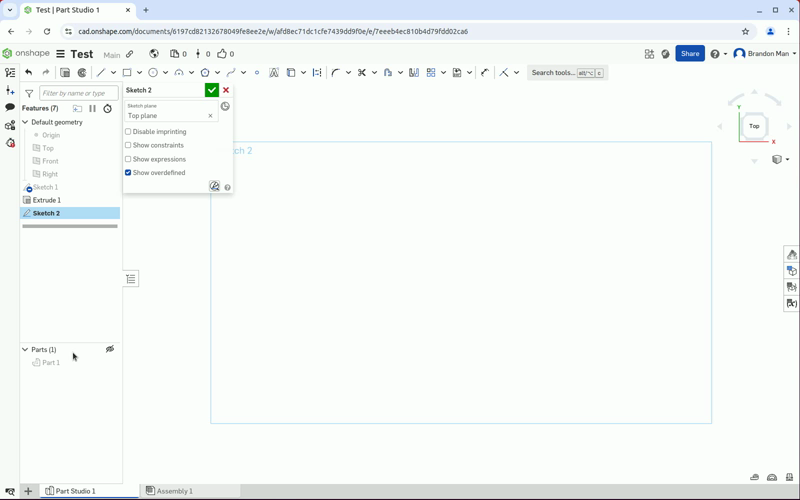
key(c)
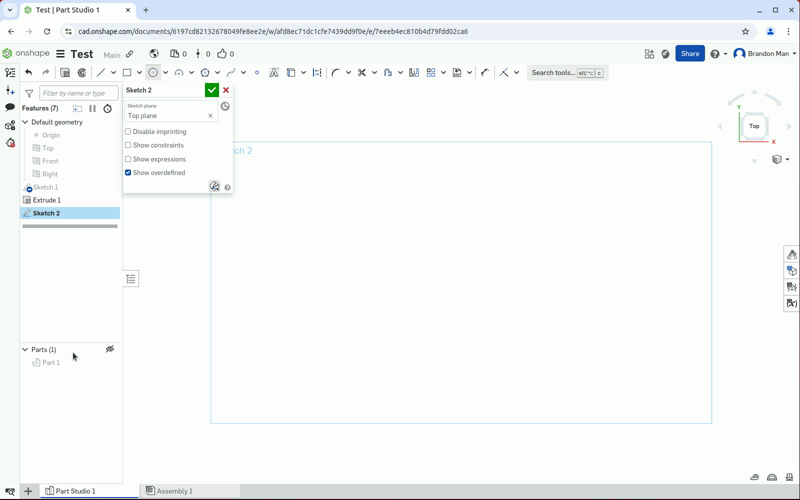
key_down(shift)
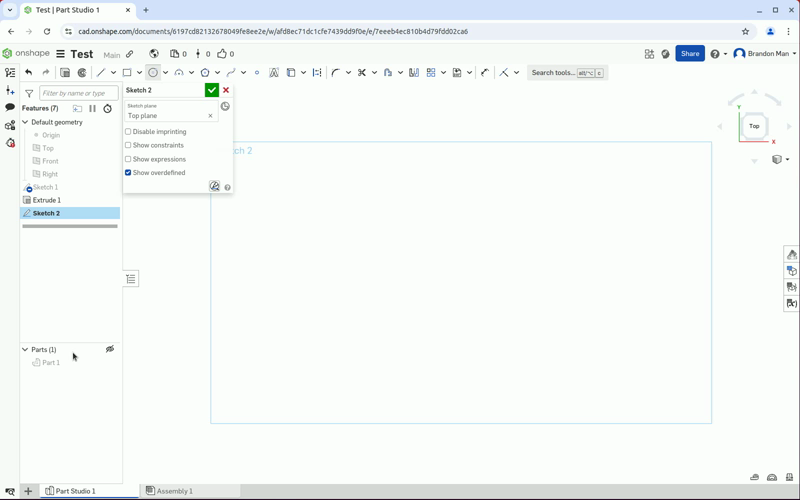
mouse_move(350, 282)
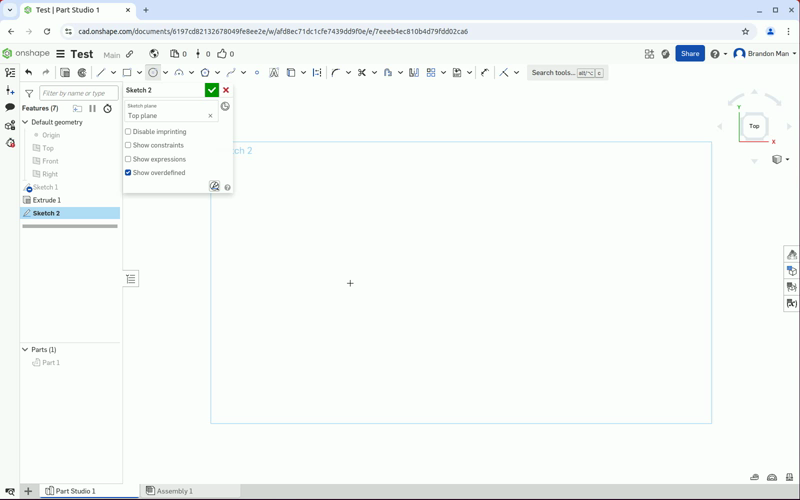
click(350, 282)
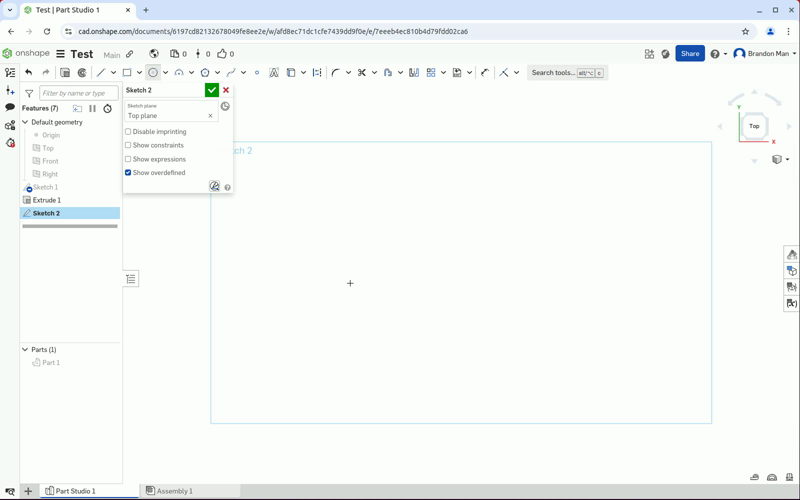
key_up(shift)
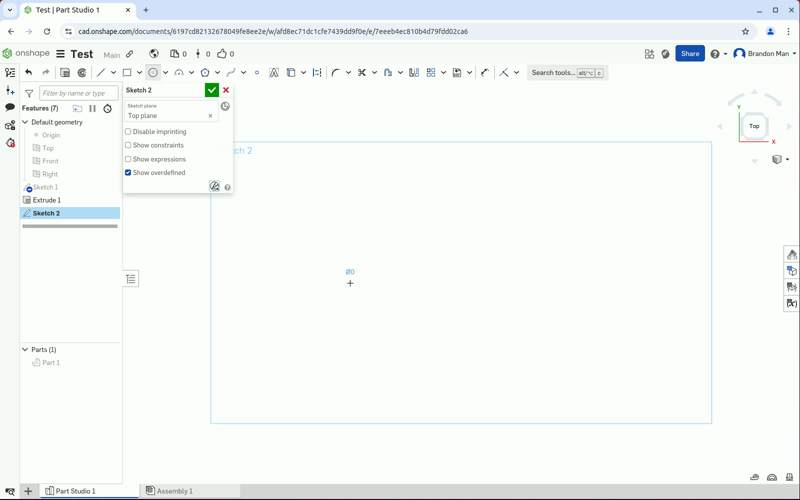
mouse_move(351, 282)
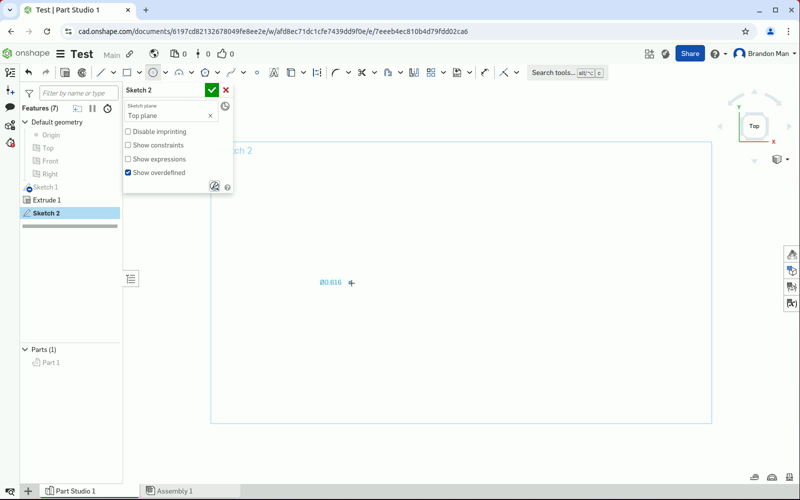
scroll(6)
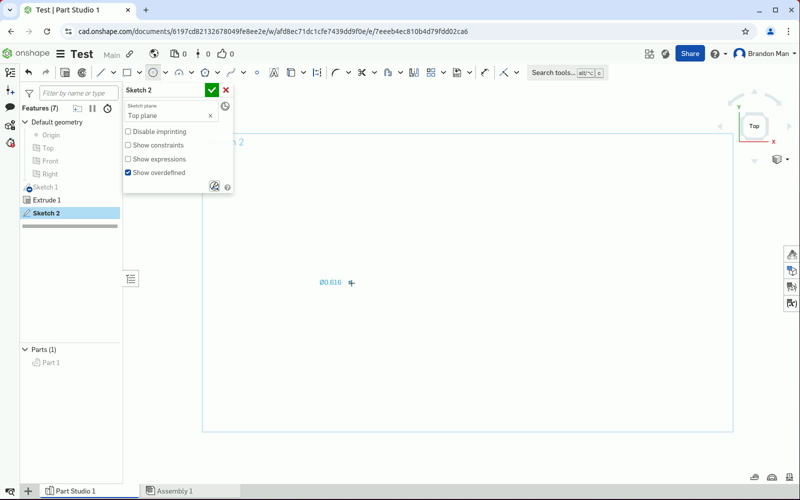
scroll(6)
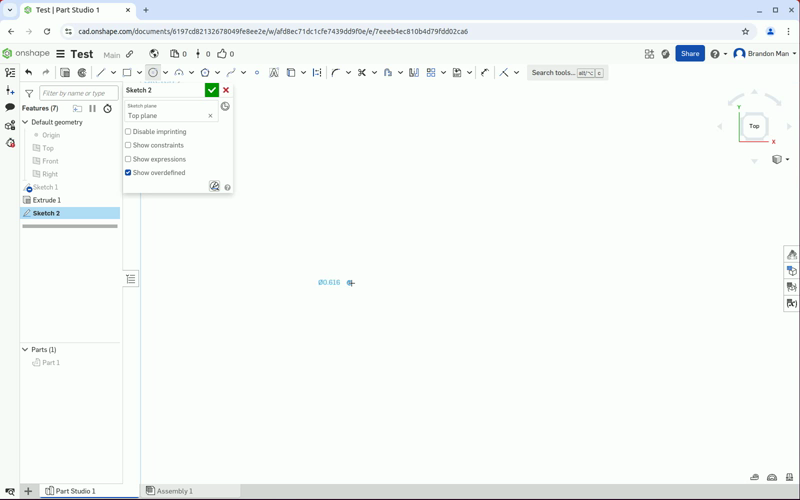
scroll(6)
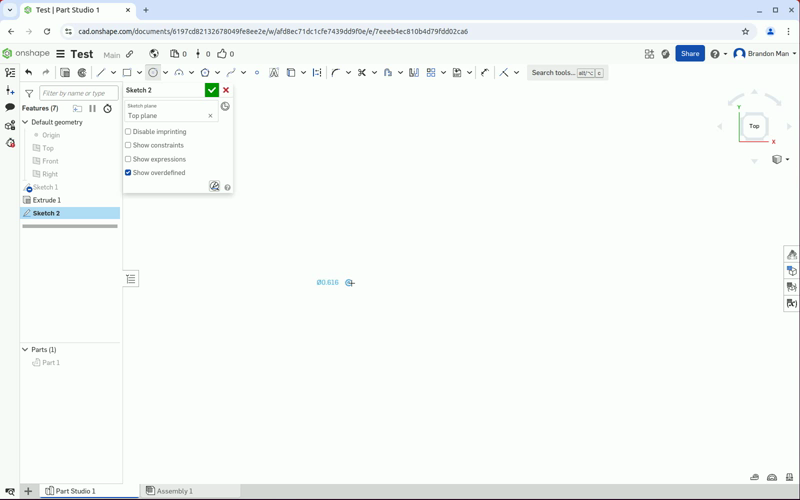
scroll(6)
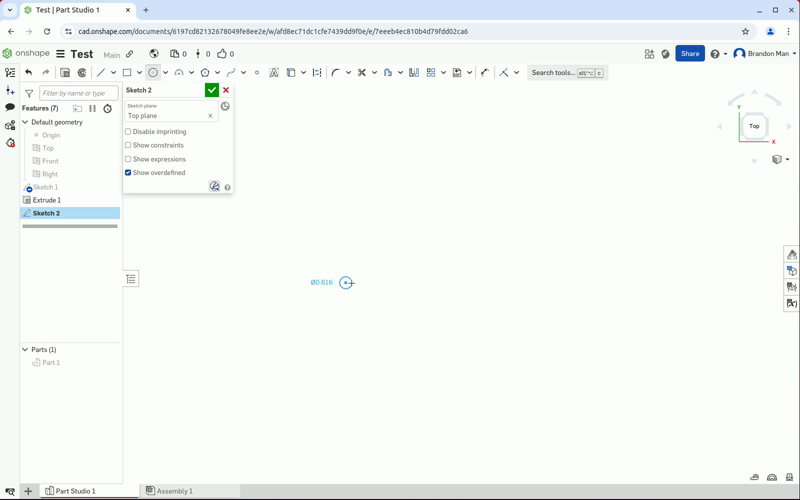
scroll(6)
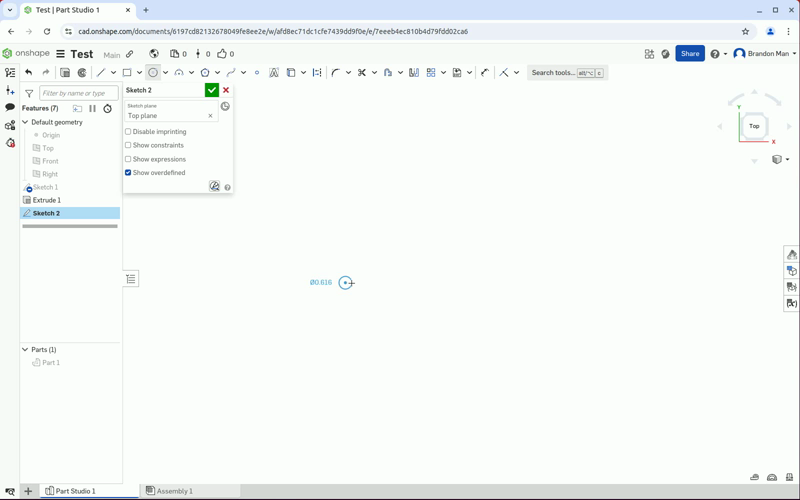
scroll(6)
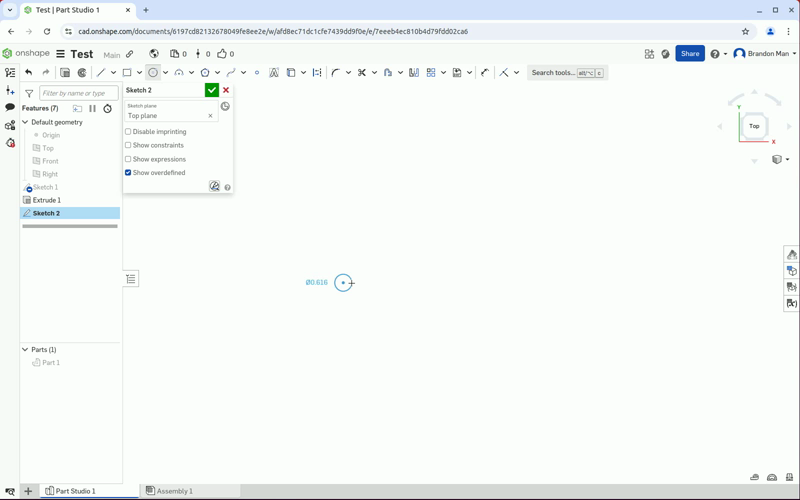
scroll(6)
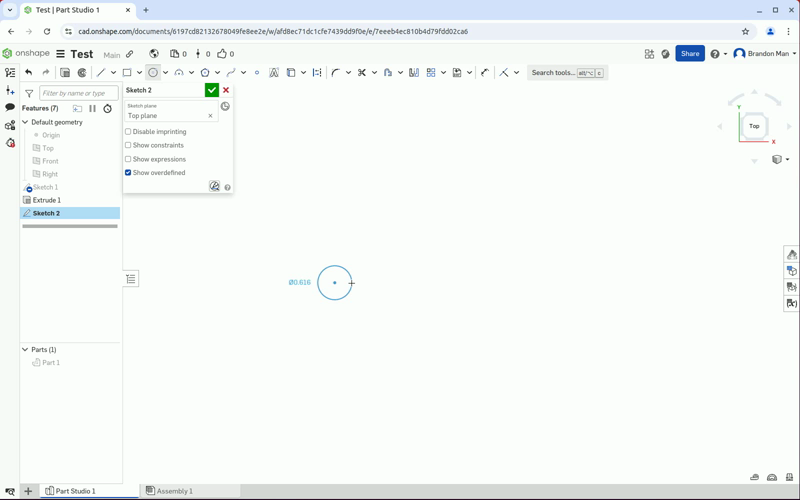
click(351, 282)
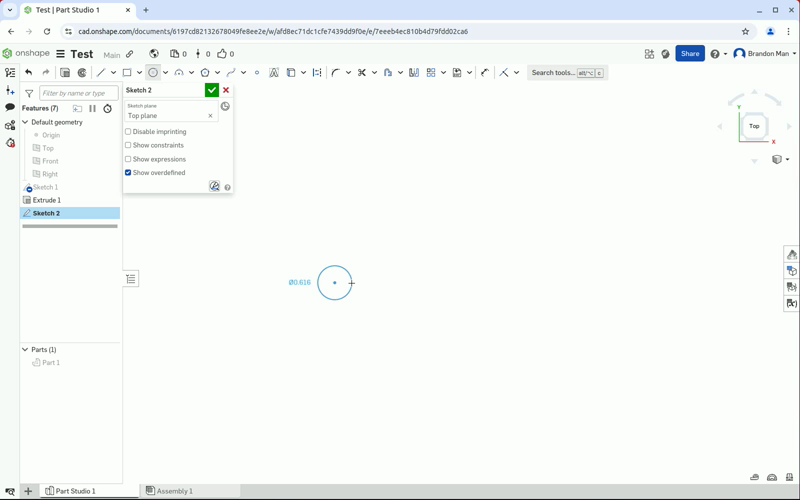
scroll(-6)
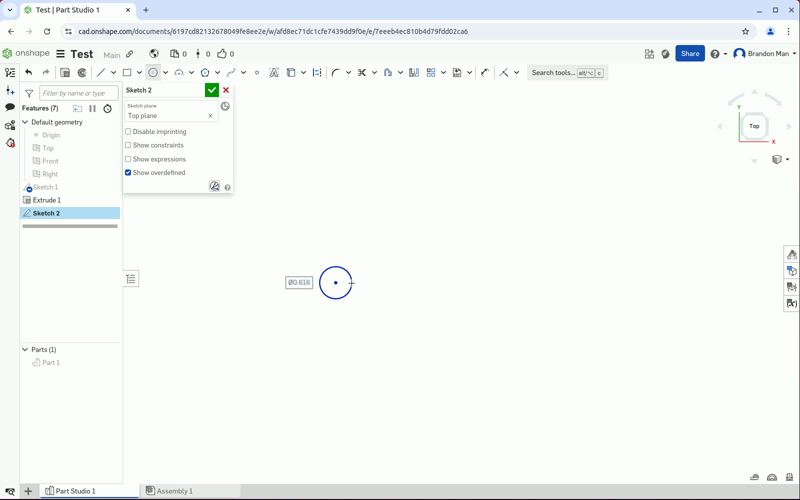
scroll(-6)
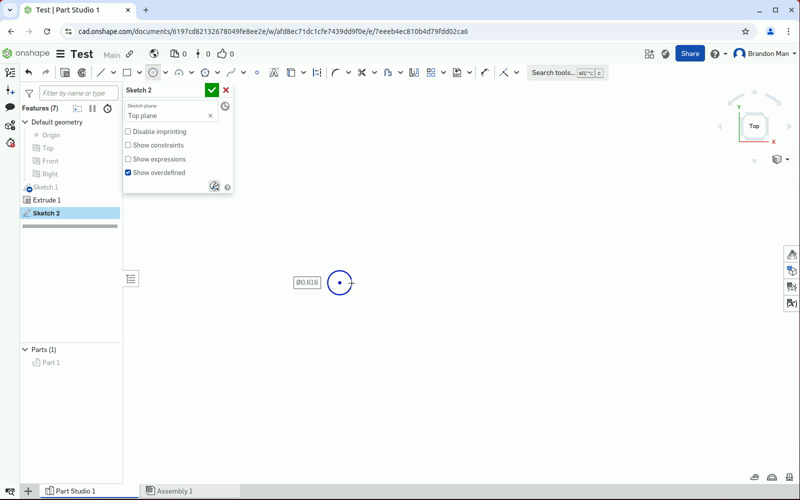
scroll(-6)
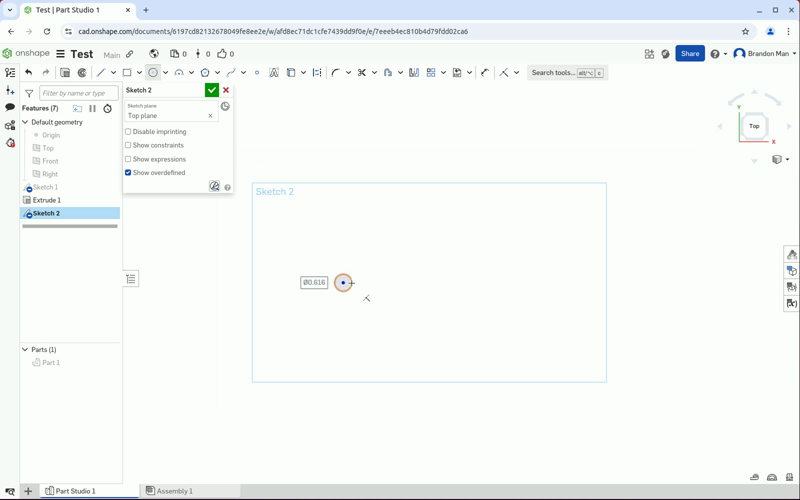
scroll(-6)
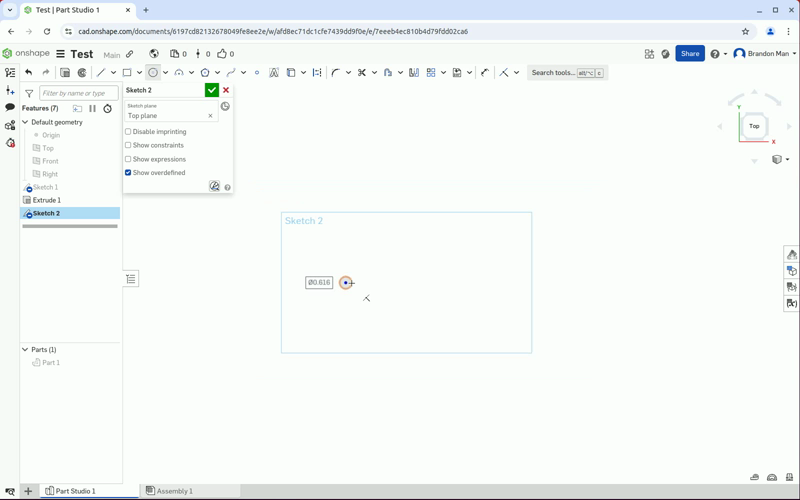
scroll(-6)
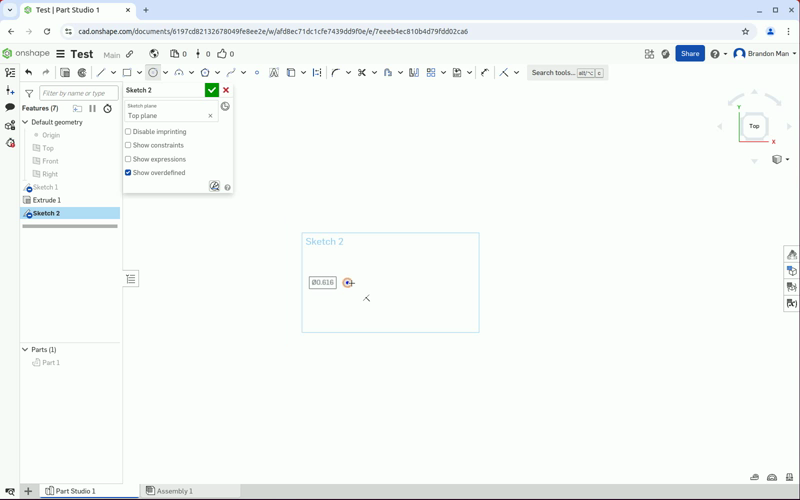
scroll(-6)
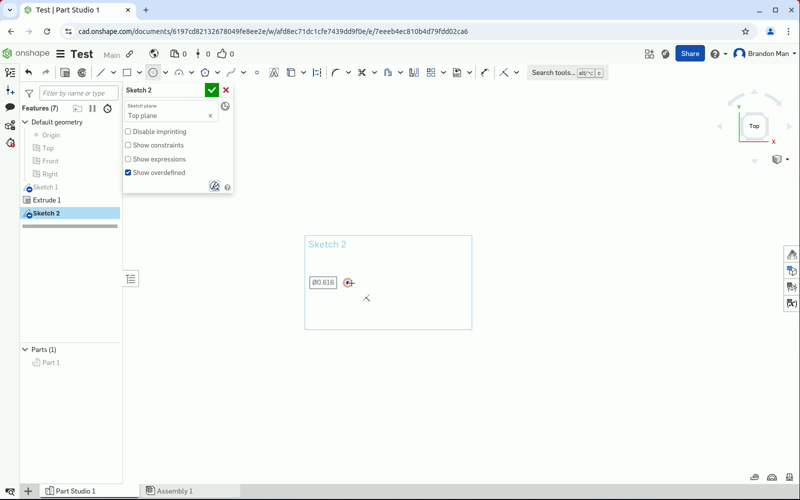
scroll(-6)
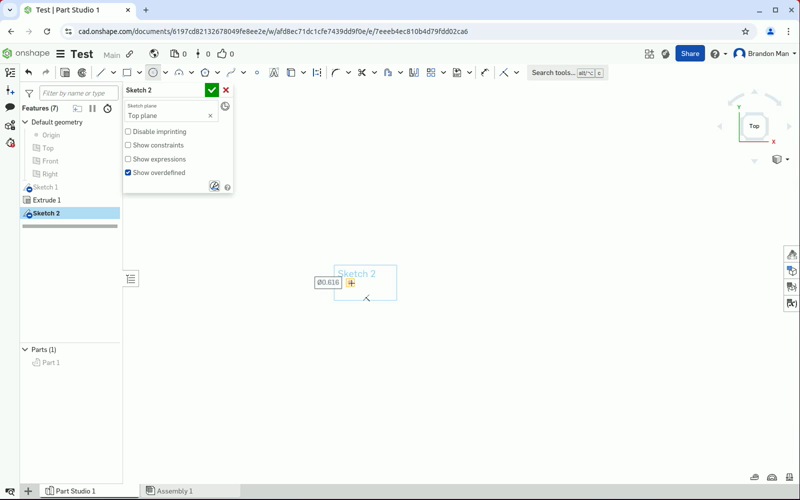
key(esc)
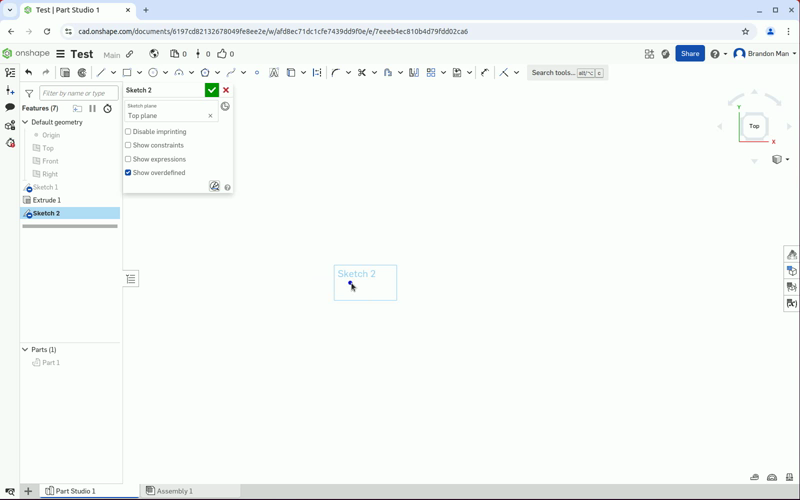
mouse_move(350, 281)
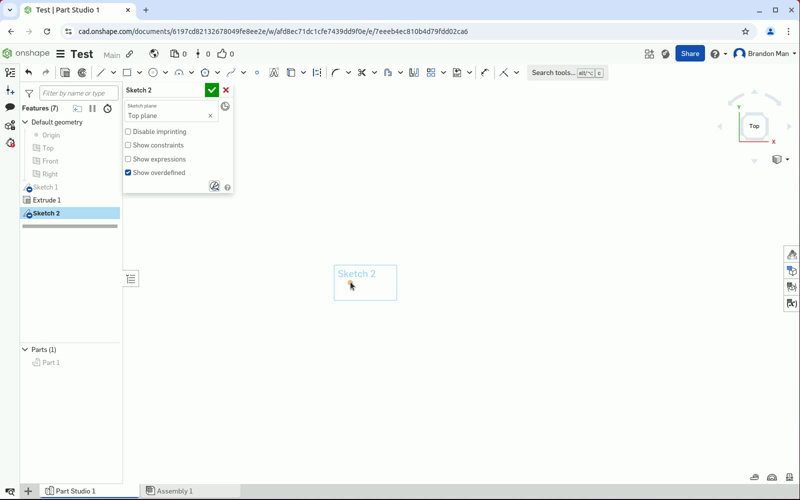
scroll(6)
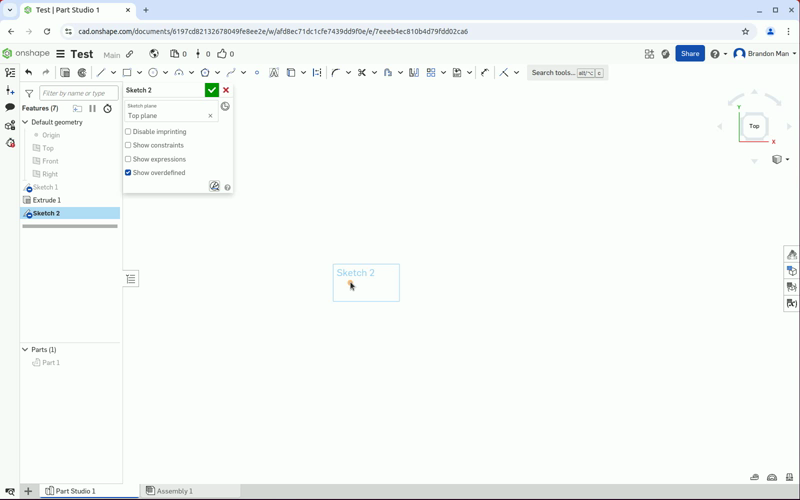
scroll(6)
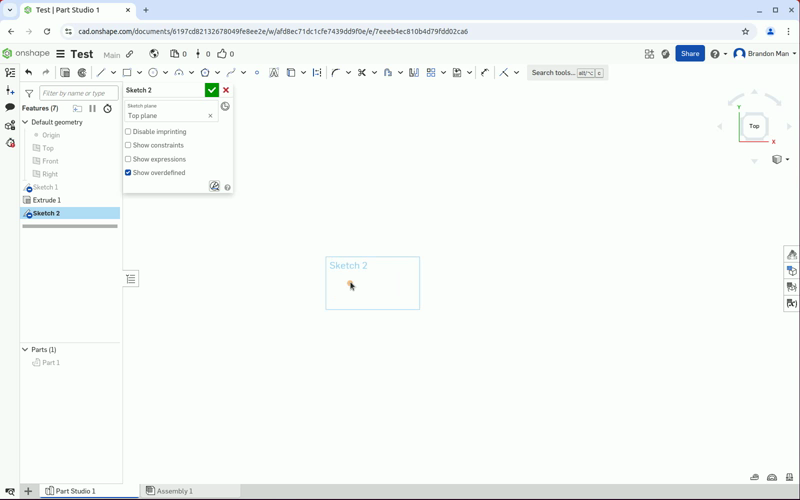
scroll(6)
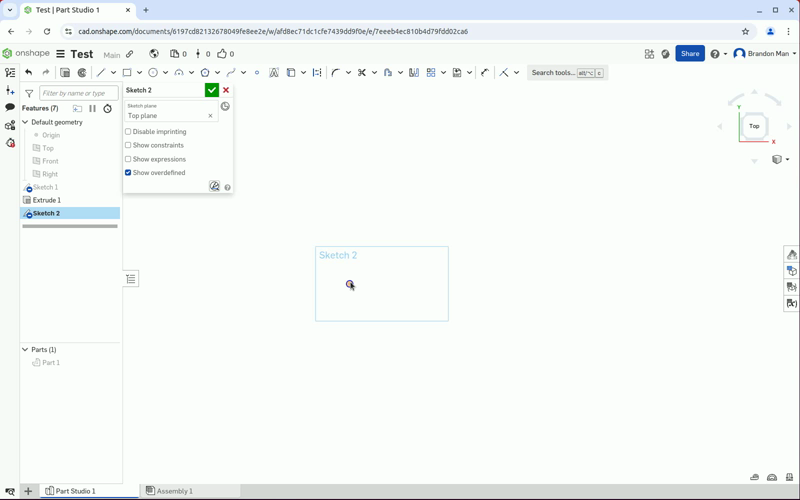
scroll(6)
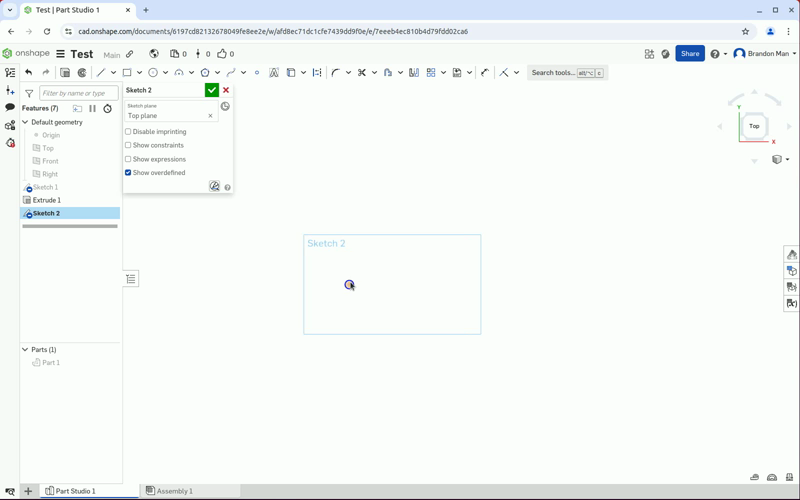
scroll(6)
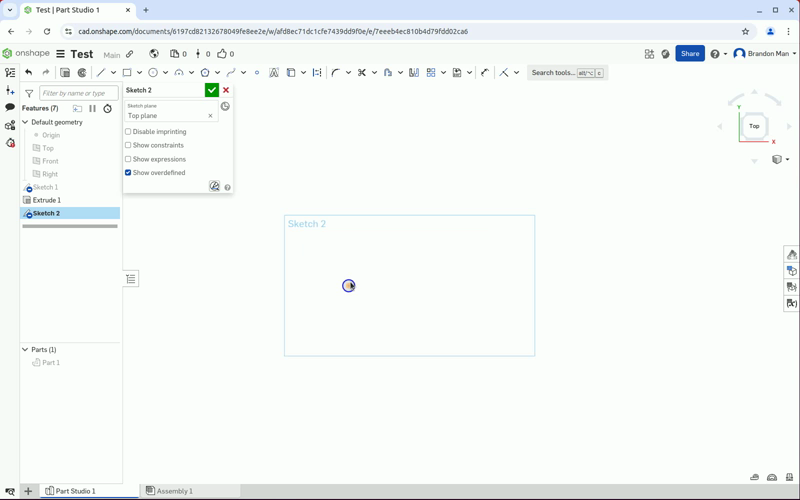
scroll(6)
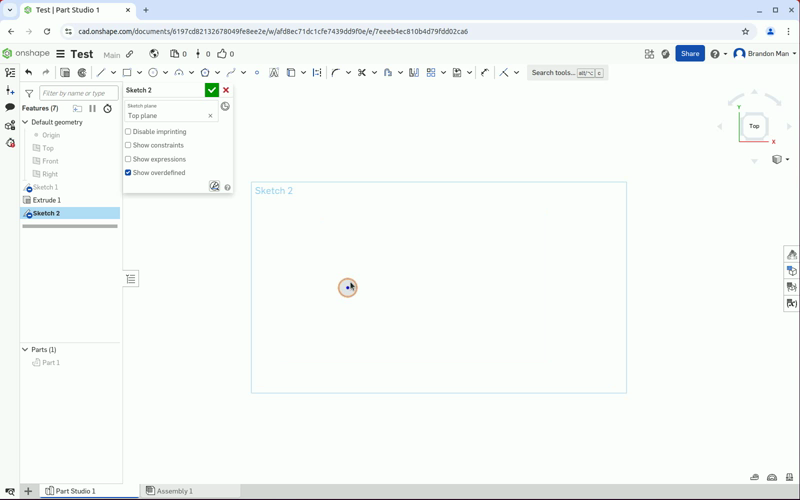
scroll(6)
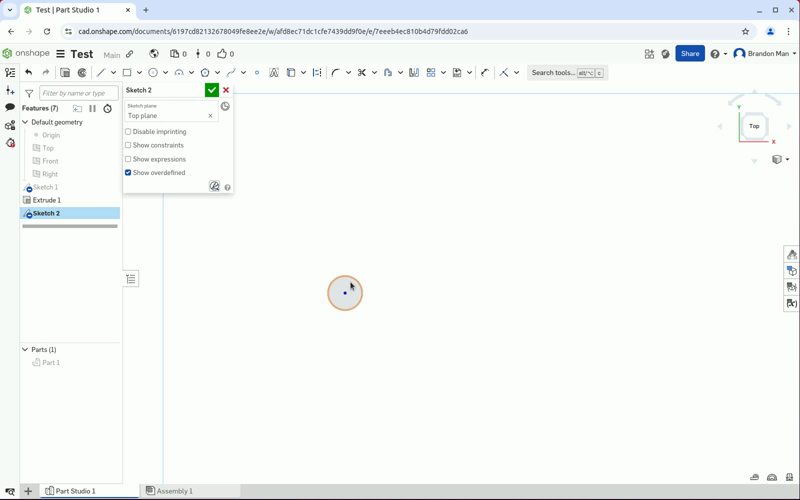
click(350, 281)
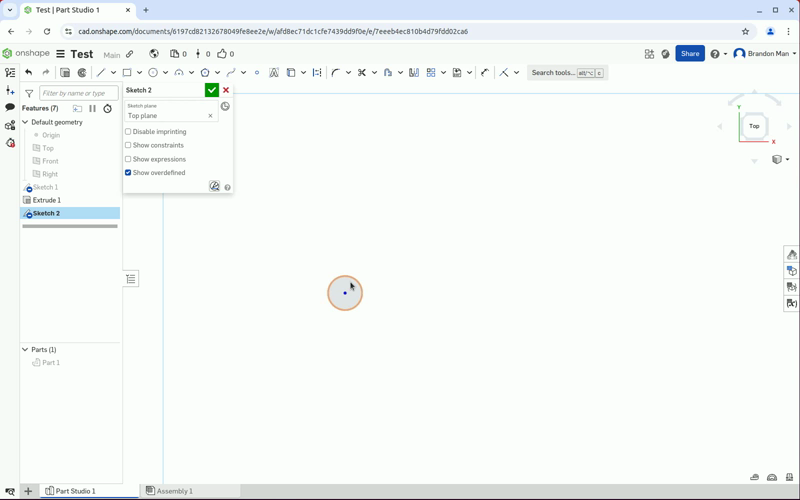
scroll(-6)
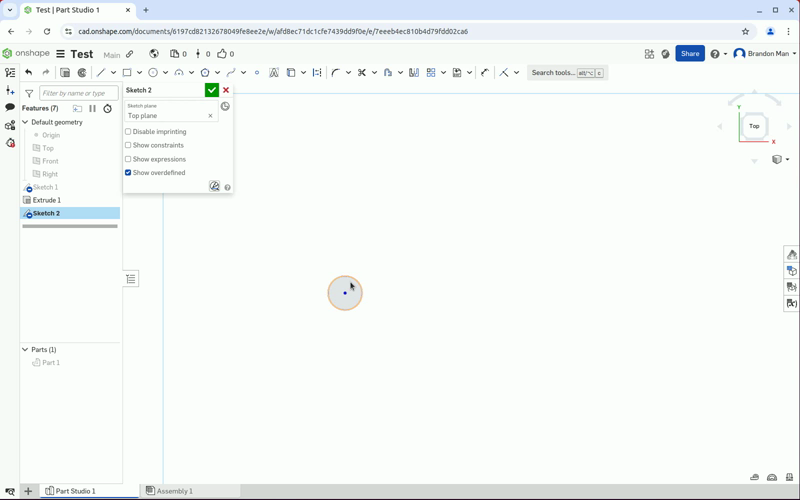
scroll(-6)
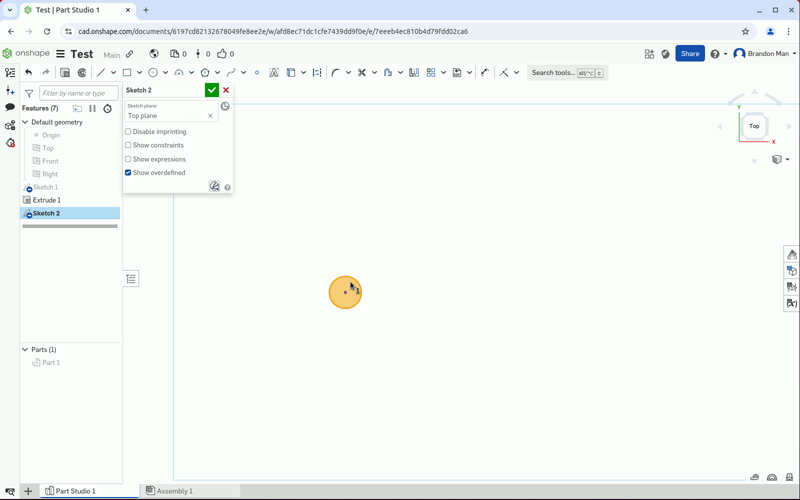
scroll(-6)
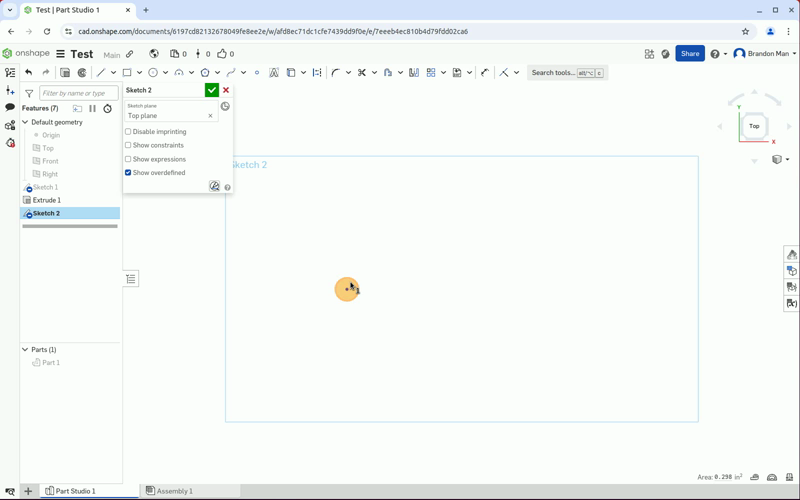
scroll(-6)
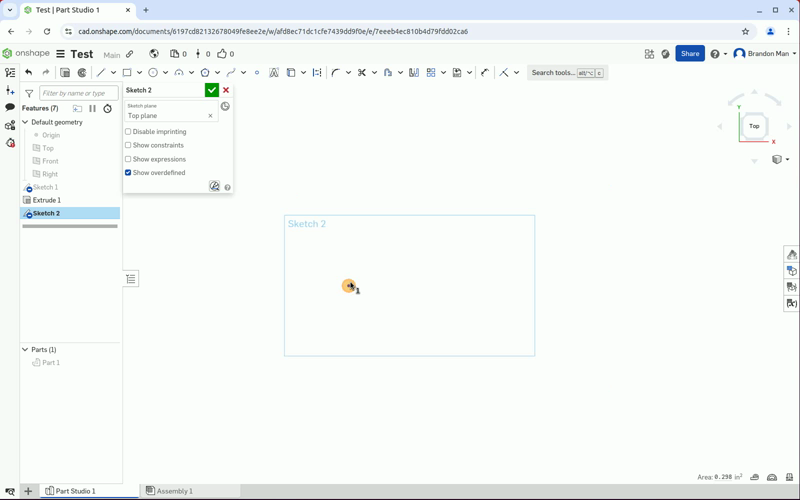
scroll(-6)
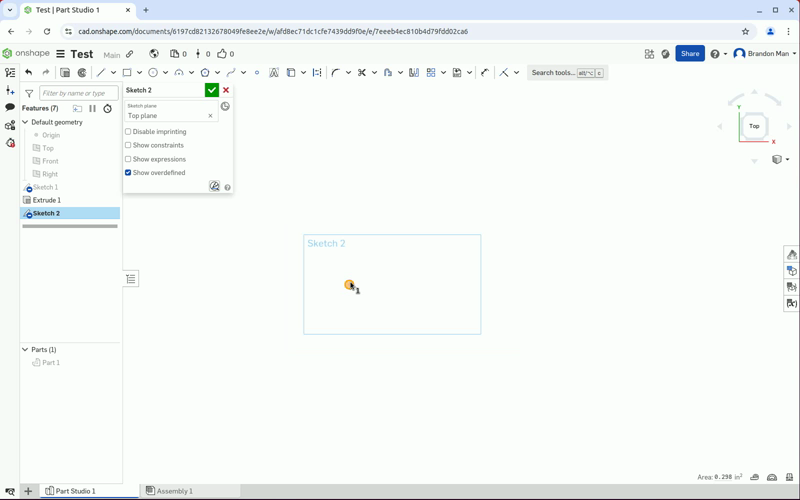
scroll(-6)
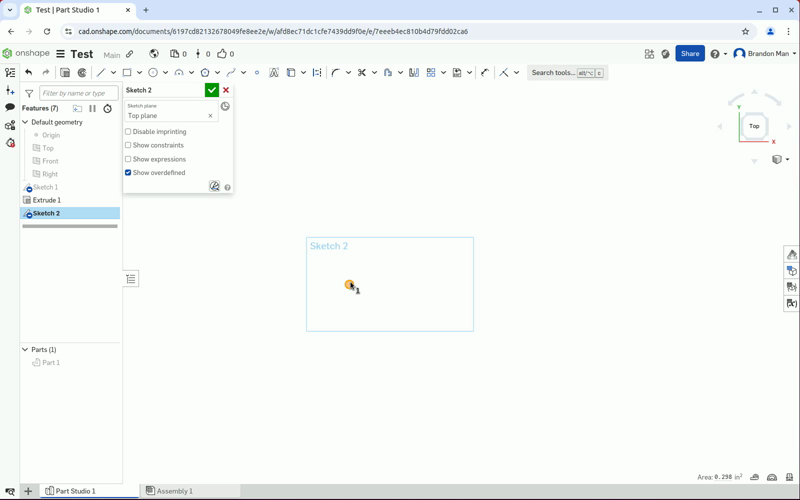
scroll(-6)
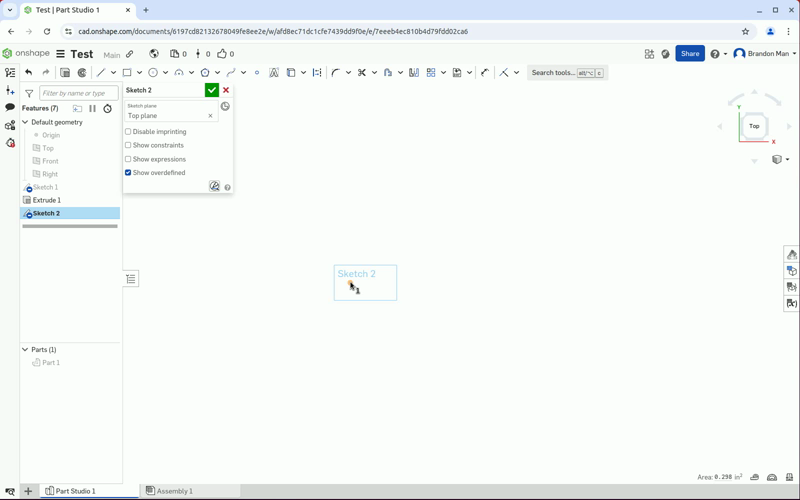
mouse_move(73, 352)
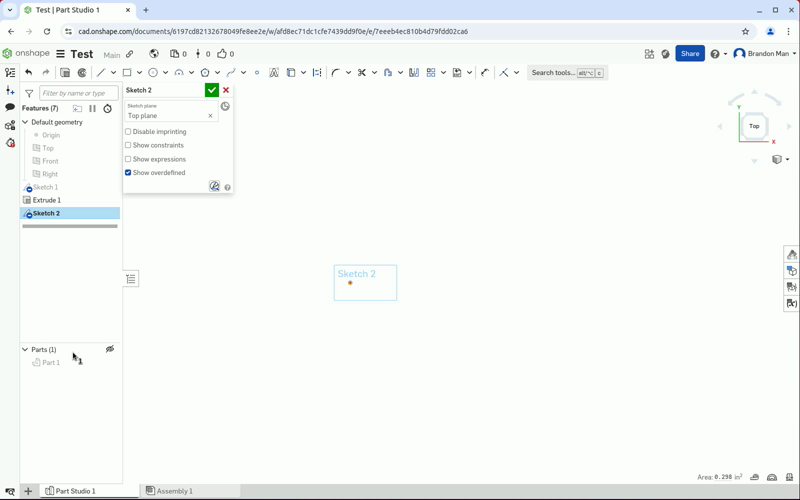
key(shift+y)
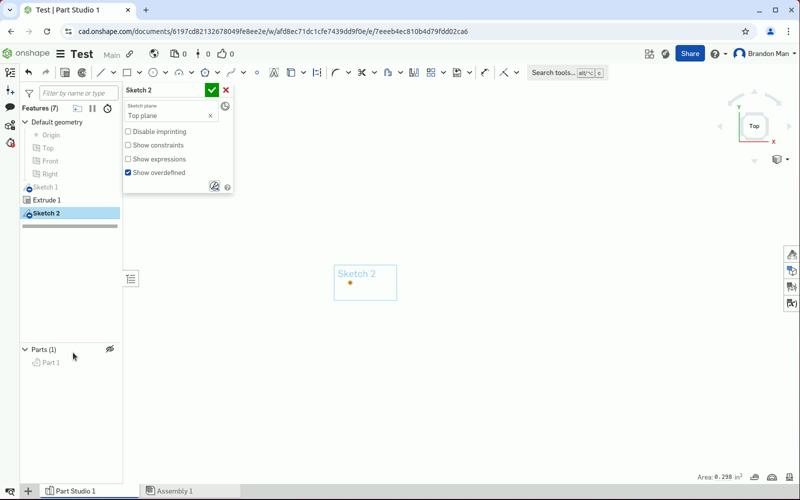
key(shift+e)
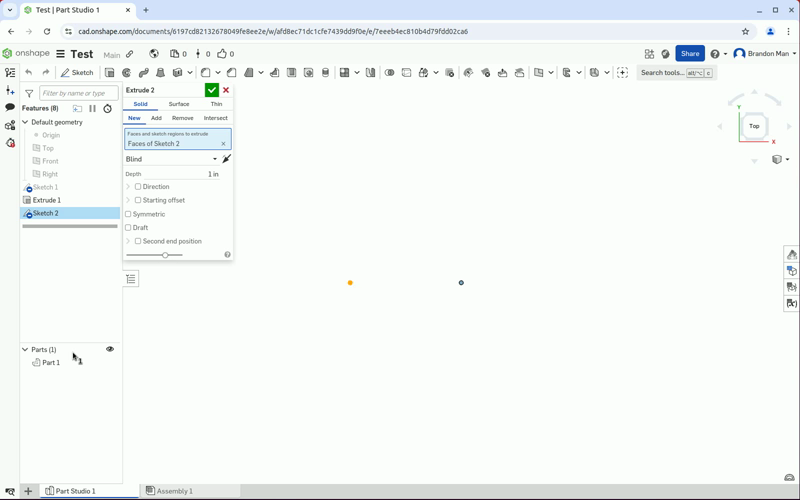
mouse_move(143, 106)
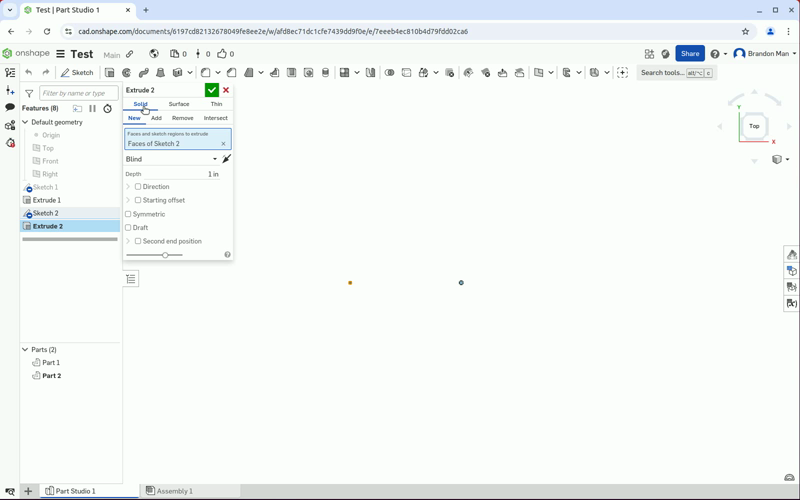
click(143, 106)
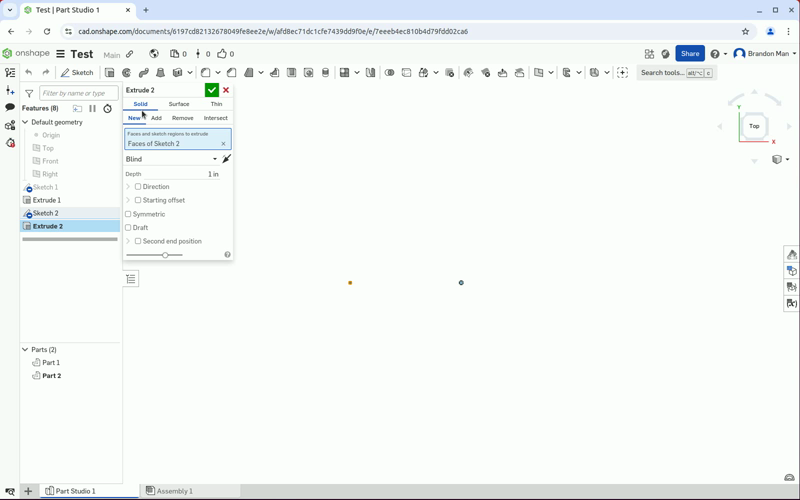
mouse_move(137, 120)
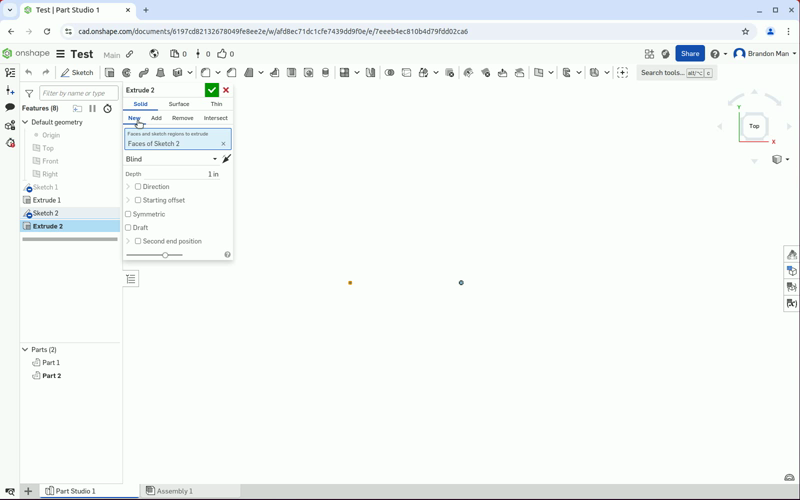
click(137, 120)
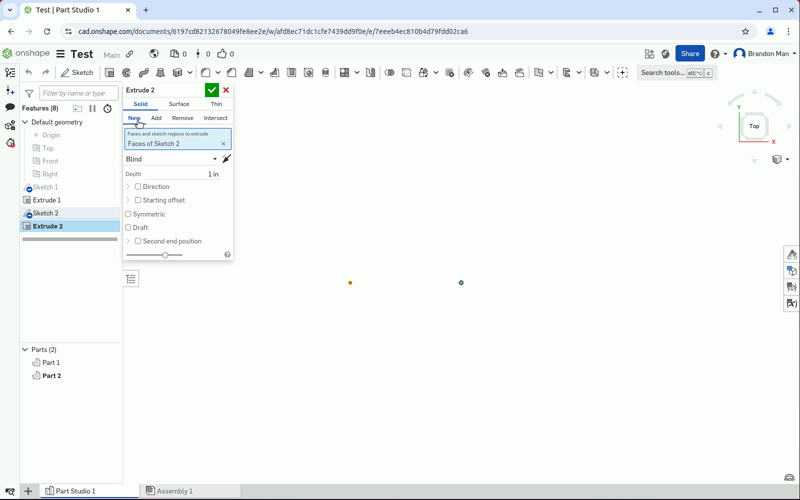
key(tab, 4)
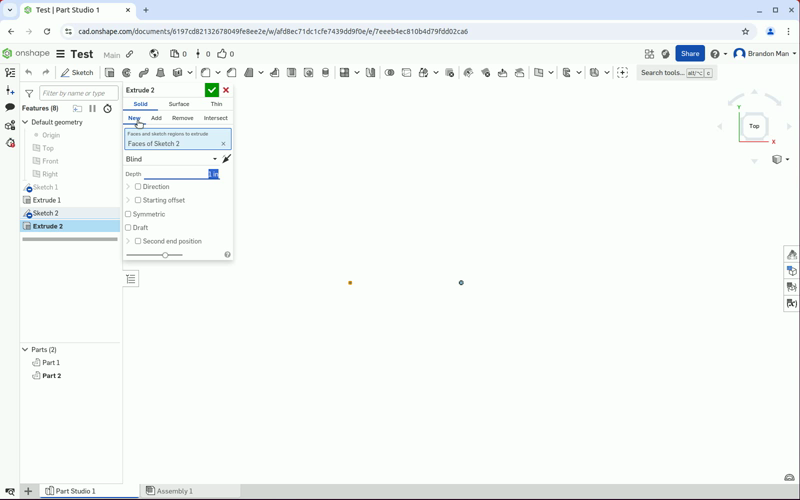
text(-19.979)
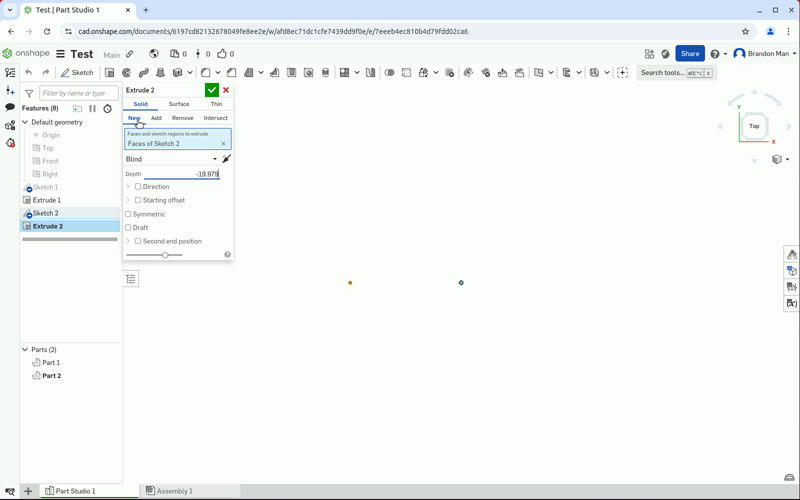
key(enter)
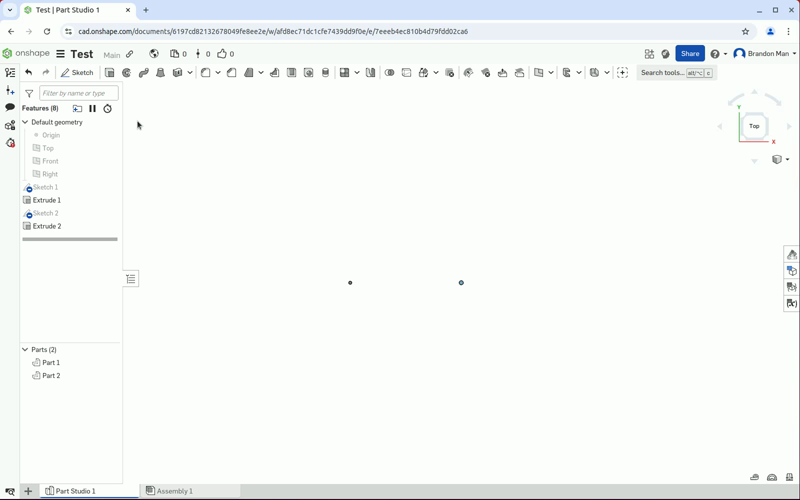
key(shift+h)
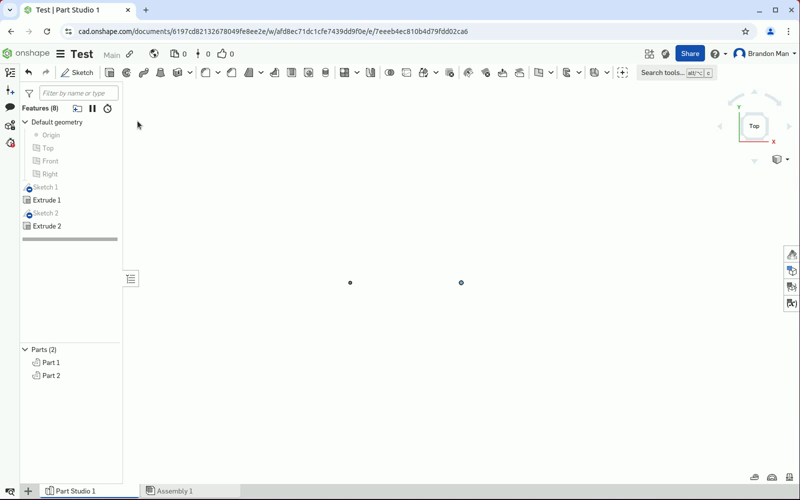
key(shift+h)
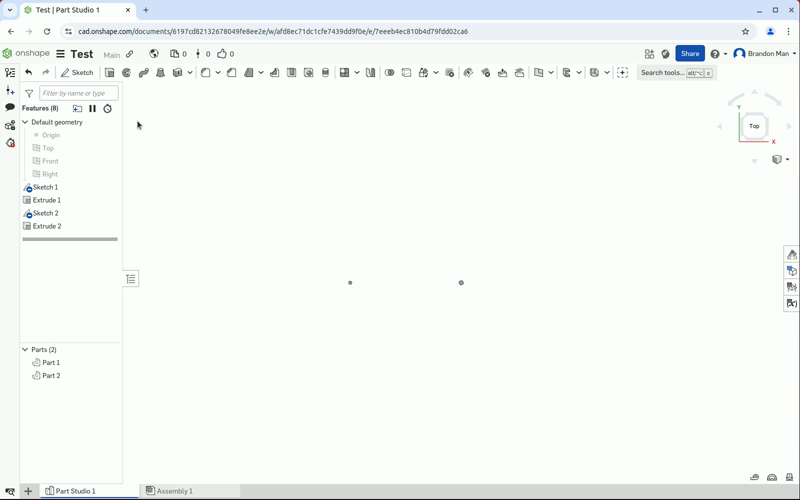
key(shift+7)
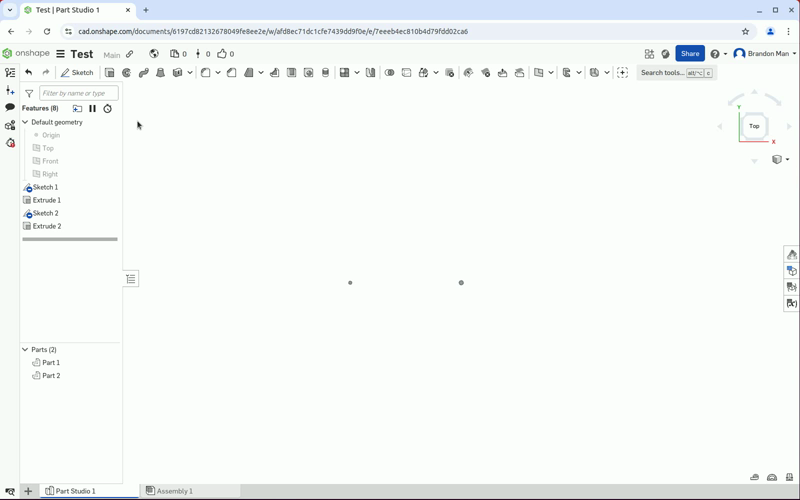
key(up, 3)
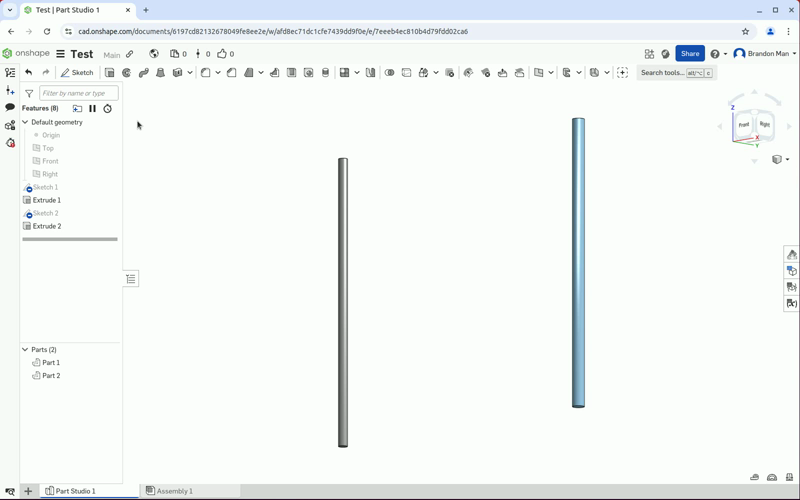
key(left, 3)
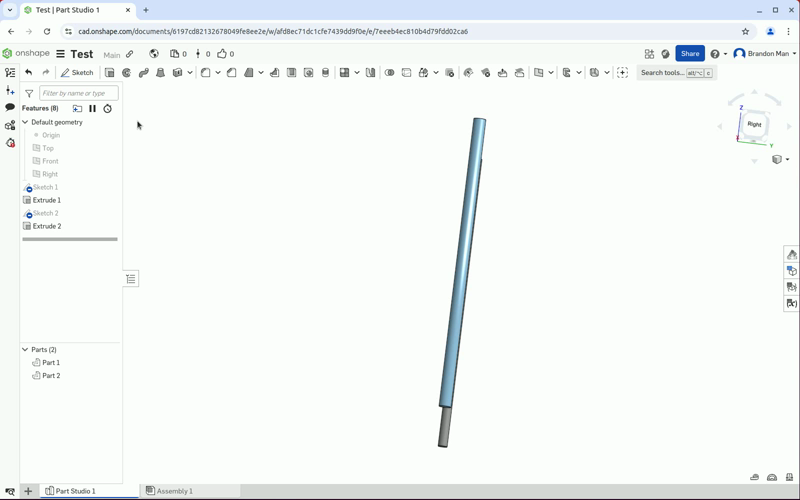
key(right, 3)
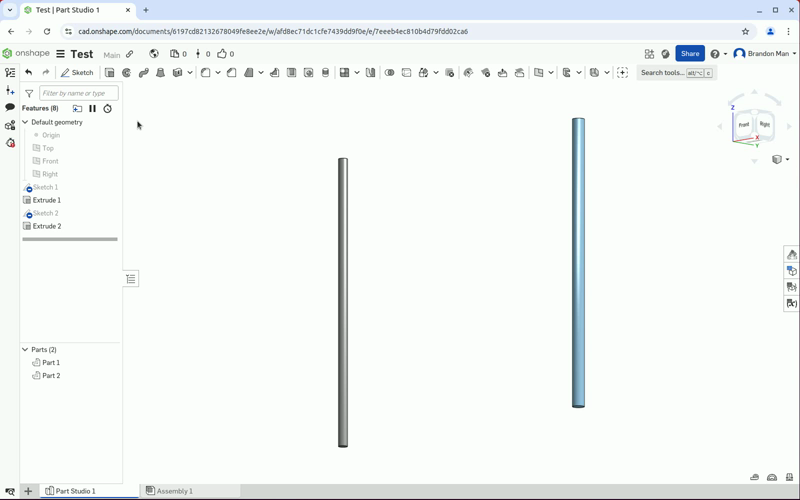
key(down, 3)
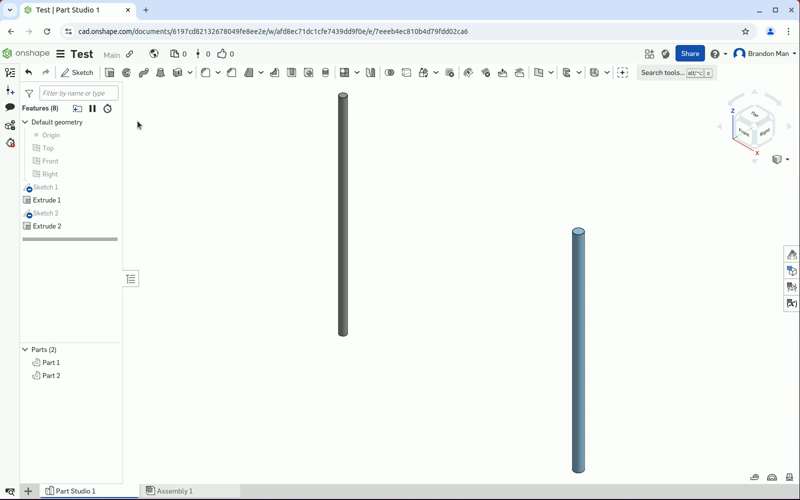
mouse_move(73, 189)
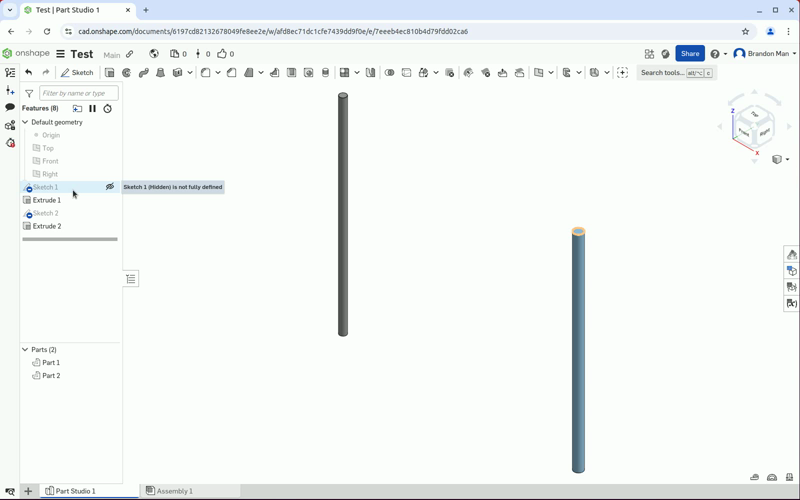
click(73, 189)